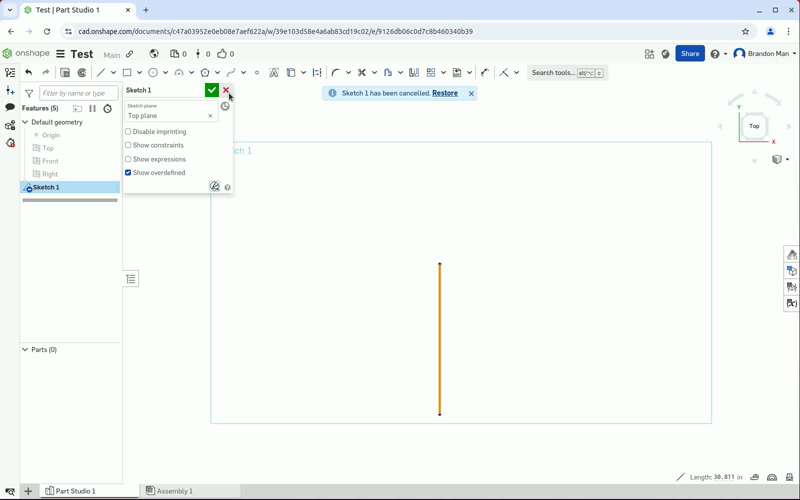
key(shift+h)
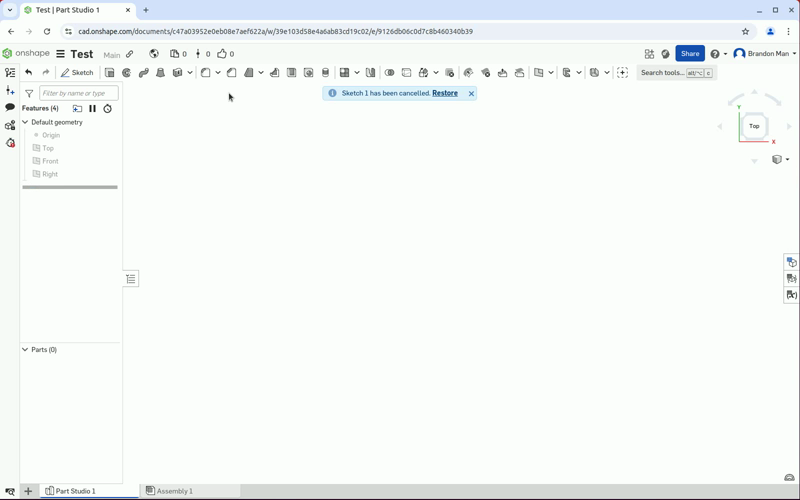
mouse_move(73, 352)
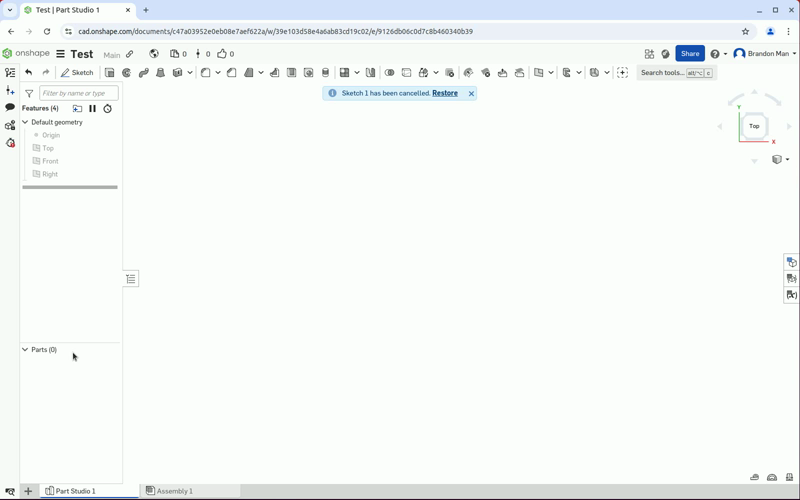
key(y)
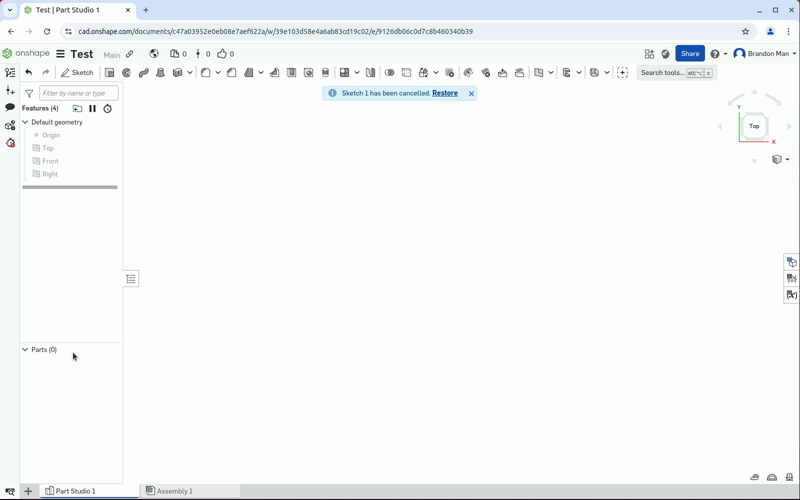
key(shift+p)
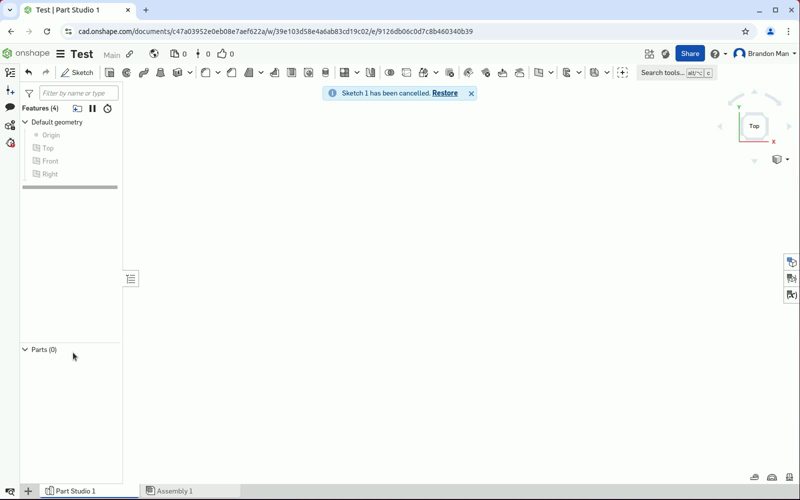
key(space)
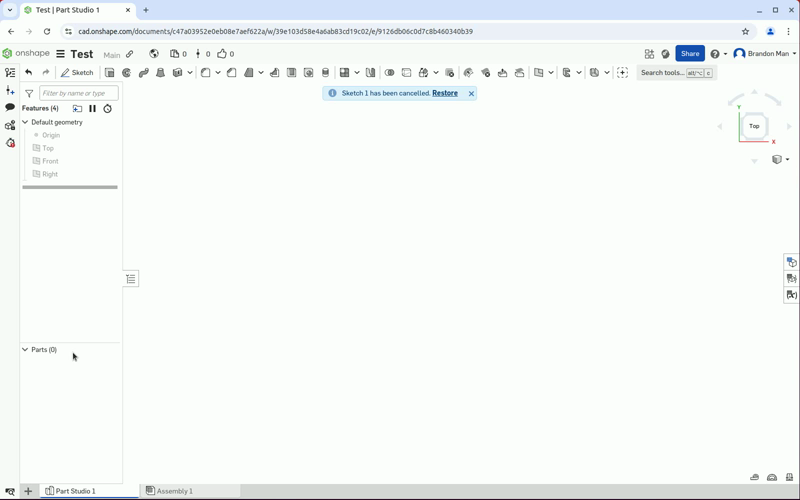
key_down(shift)
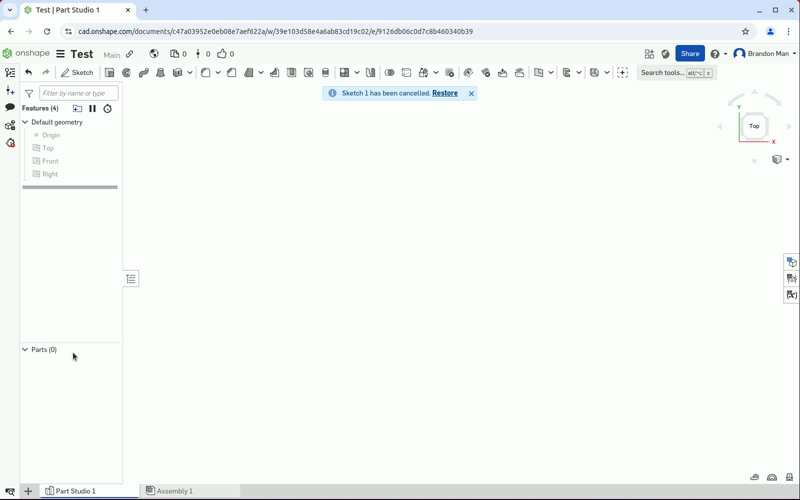
key(up)
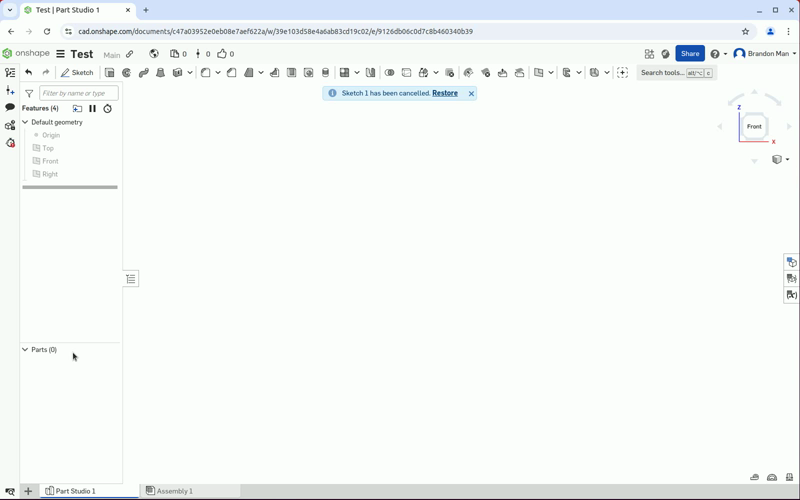
key_up(shift)
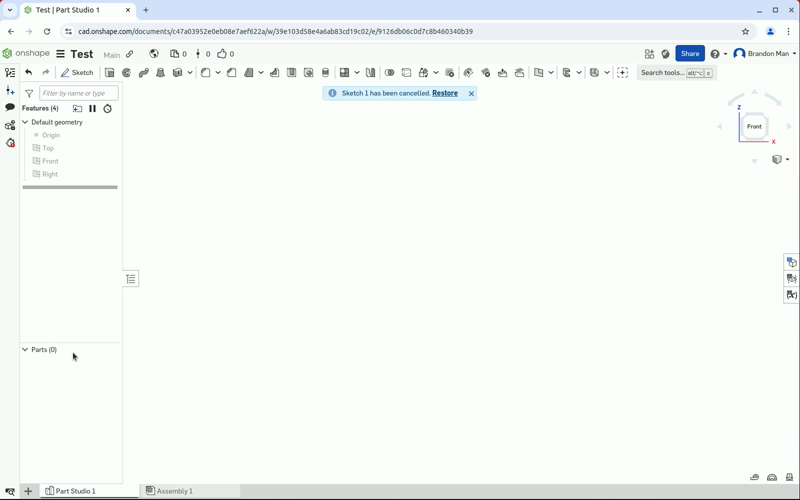
mouse_move(73, 352)
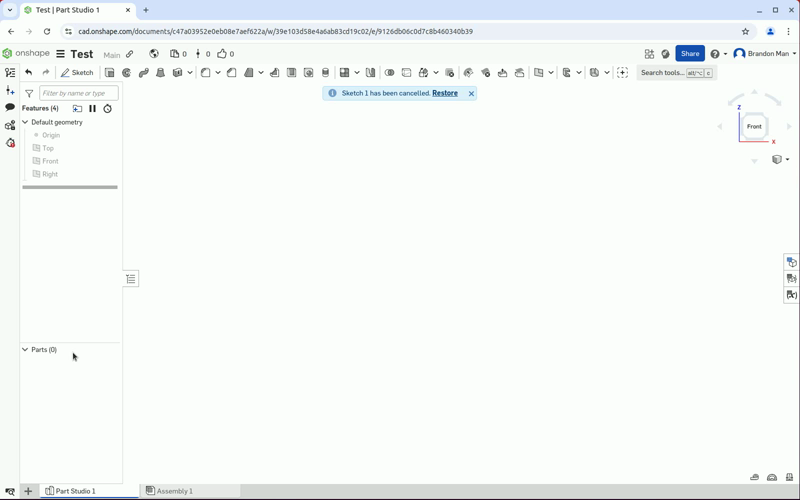
key(shift+y)
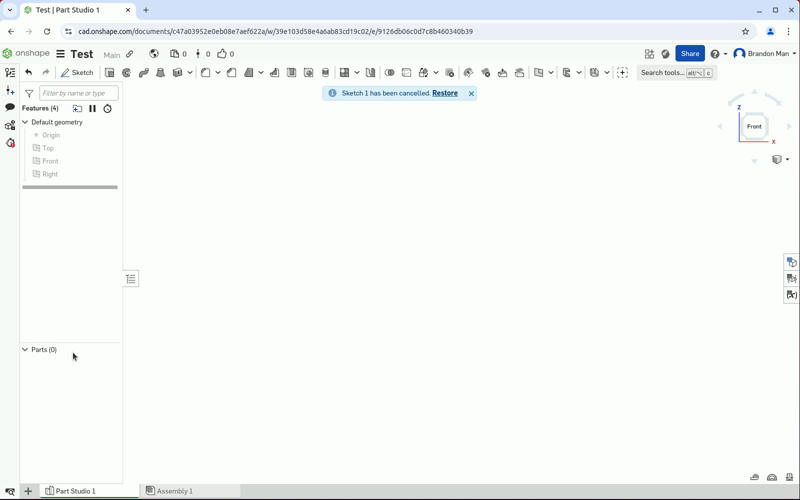
key(shift+s)
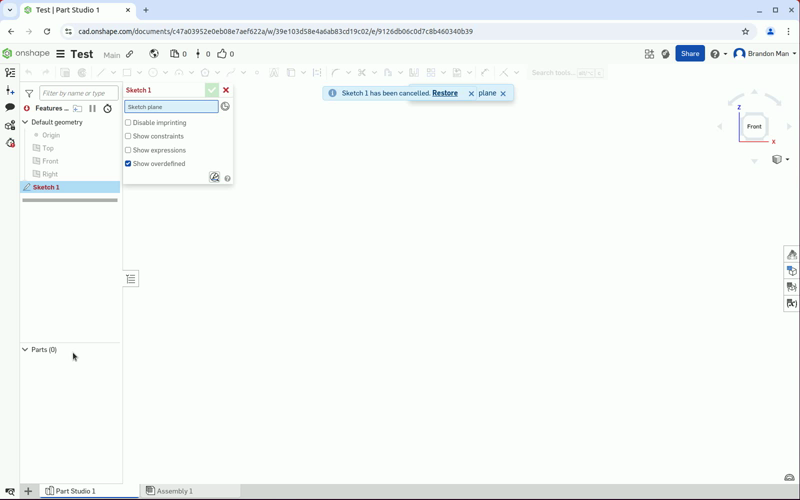
mouse_move(73, 163)
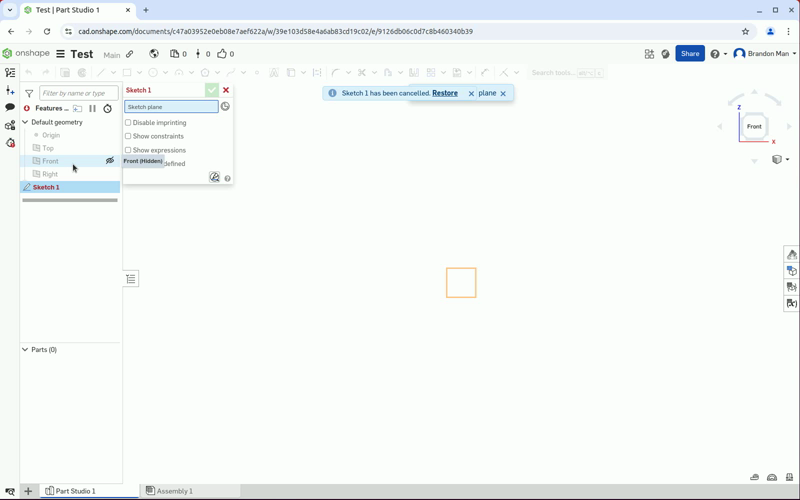
click(73, 163)
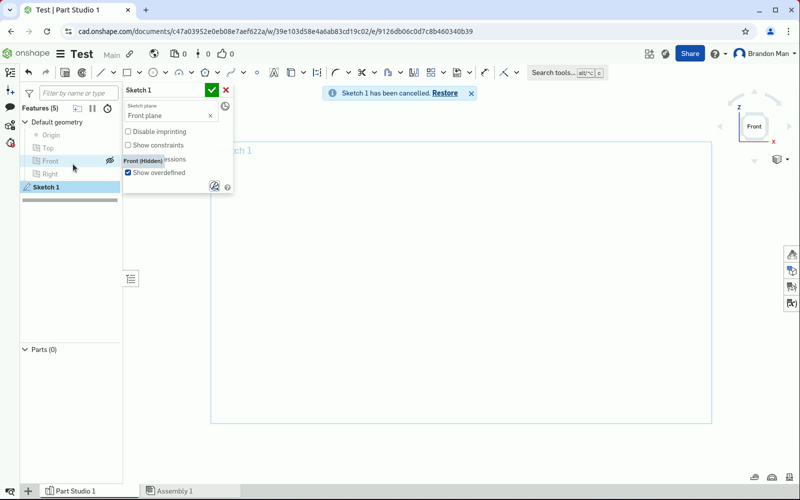
mouse_move(73, 352)
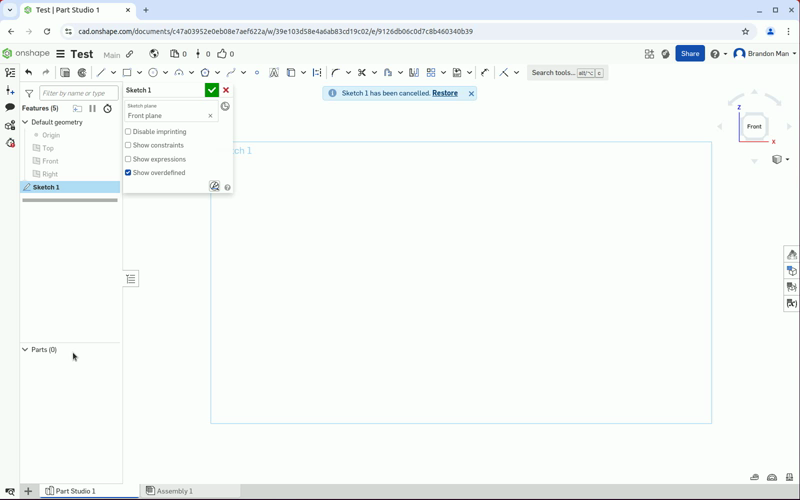
key(y)
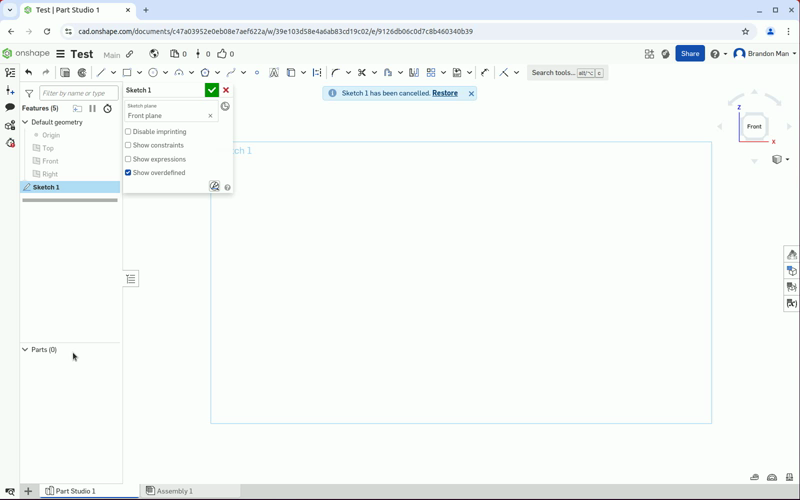
key(l)
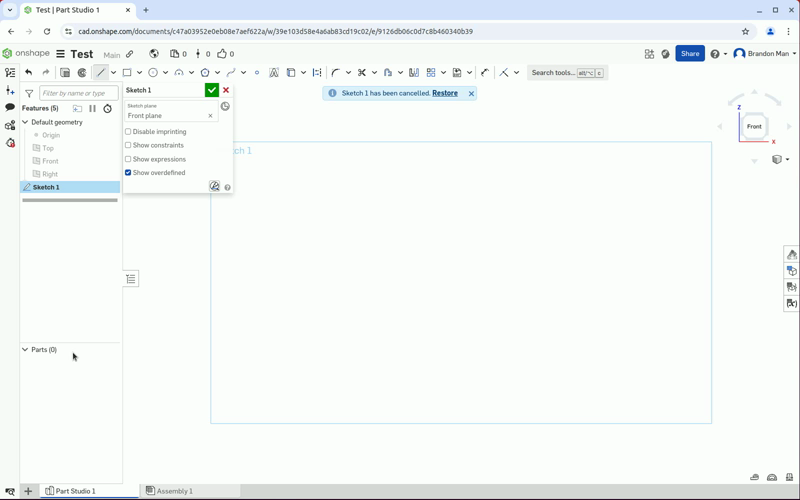
key_down(shift)
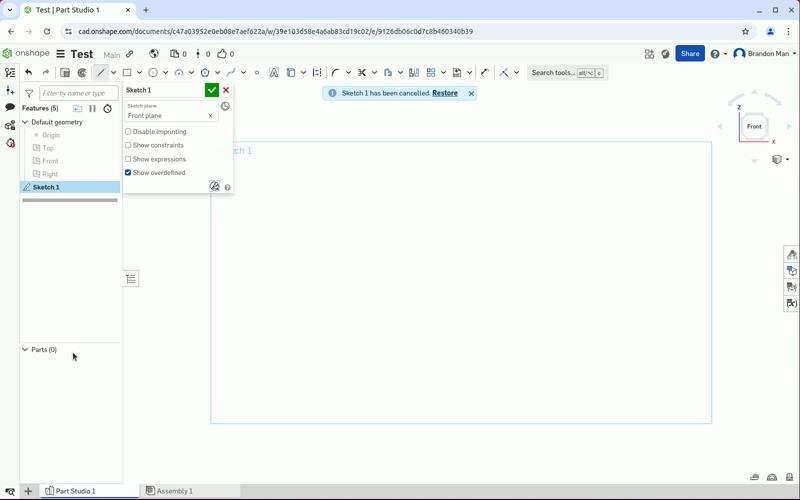
mouse_move(389, 282)
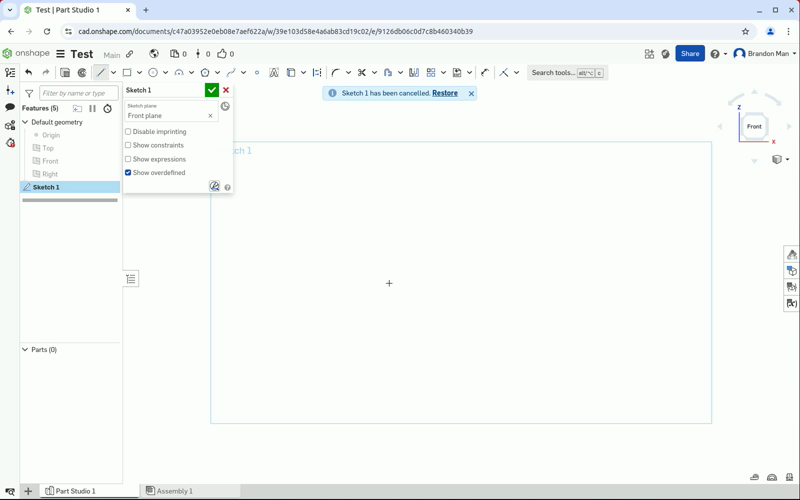
click(389, 282)
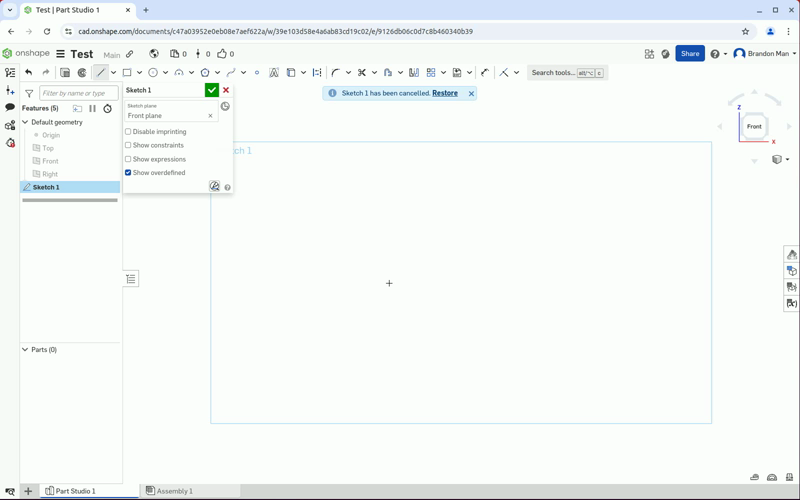
key_up(shift)
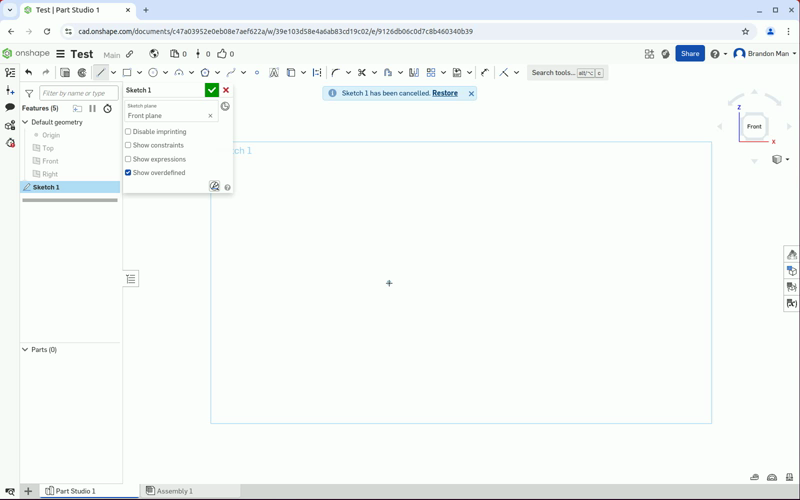
key_down(shift)
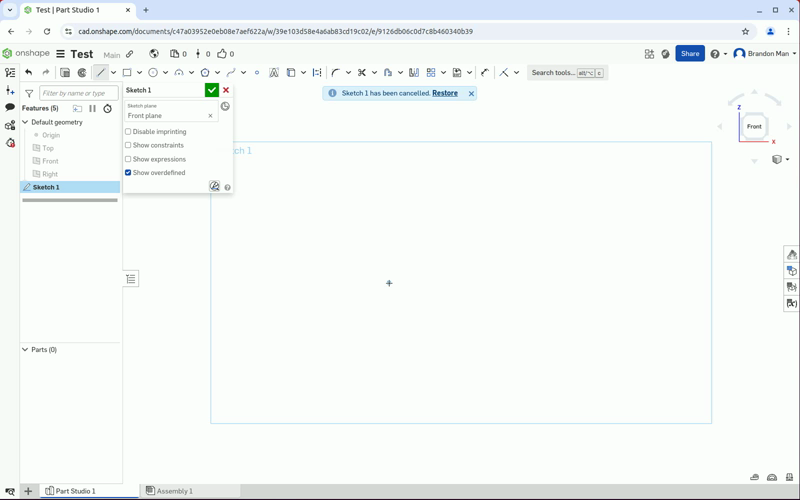
mouse_move(505, 282)
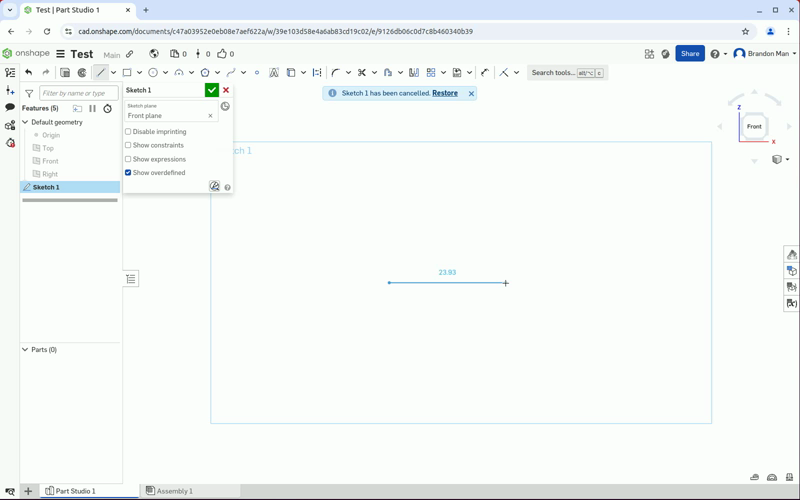
click(505, 282)
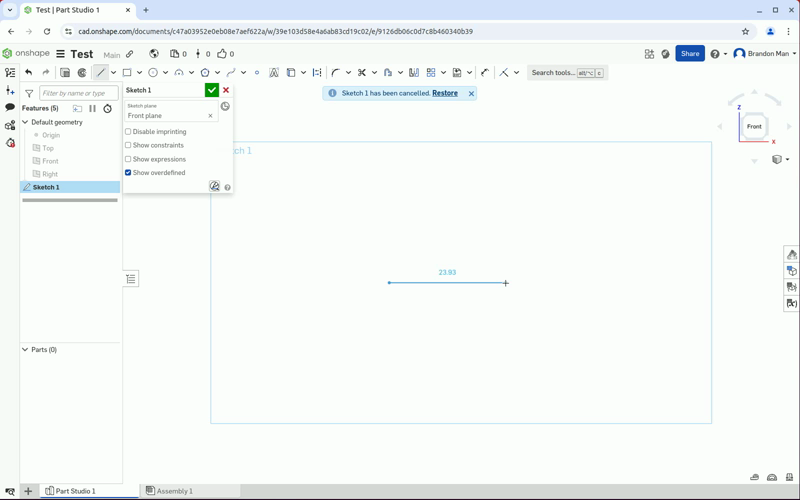
key_up(shift)
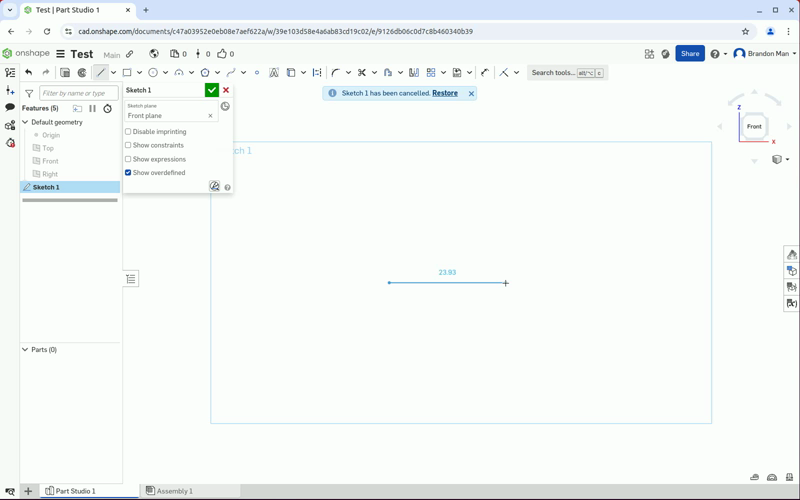
key_down(shift)
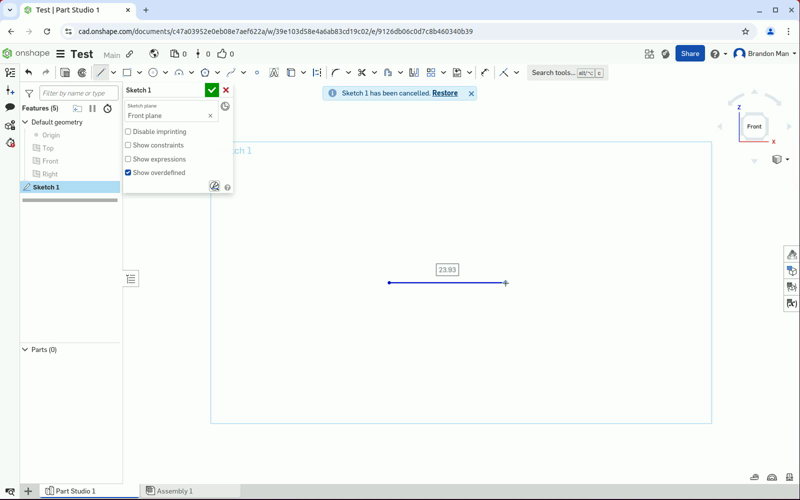
mouse_move(535, 282)
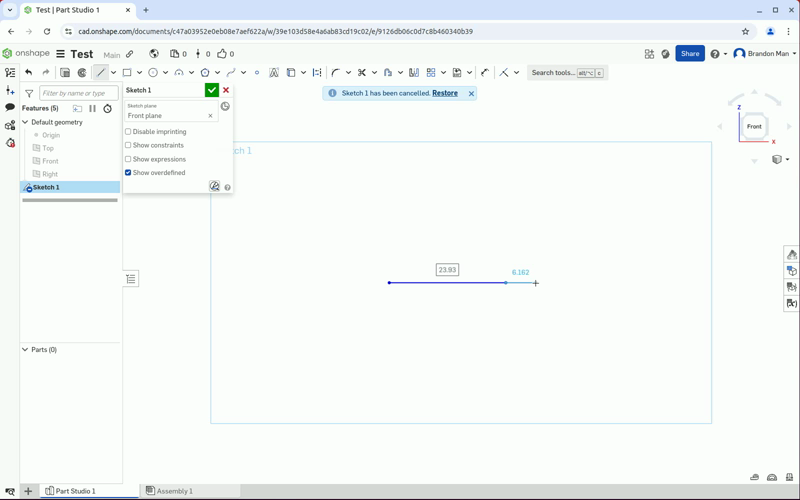
mouse_move(533, 282)
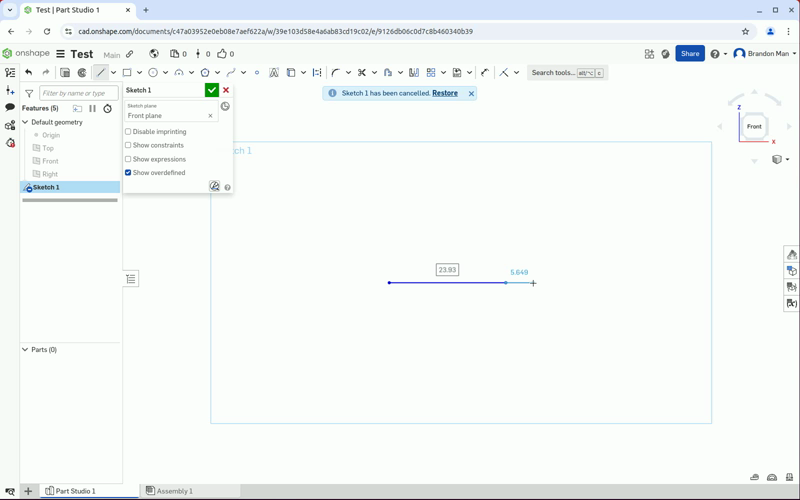
click(533, 282)
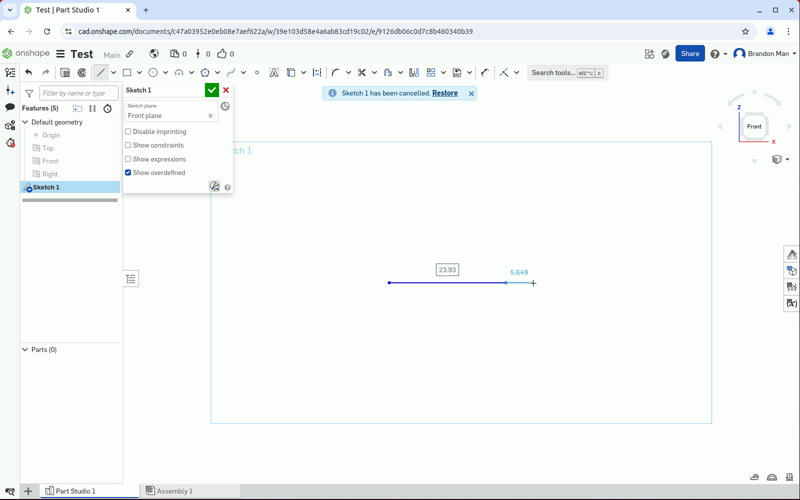
key_up(shift)
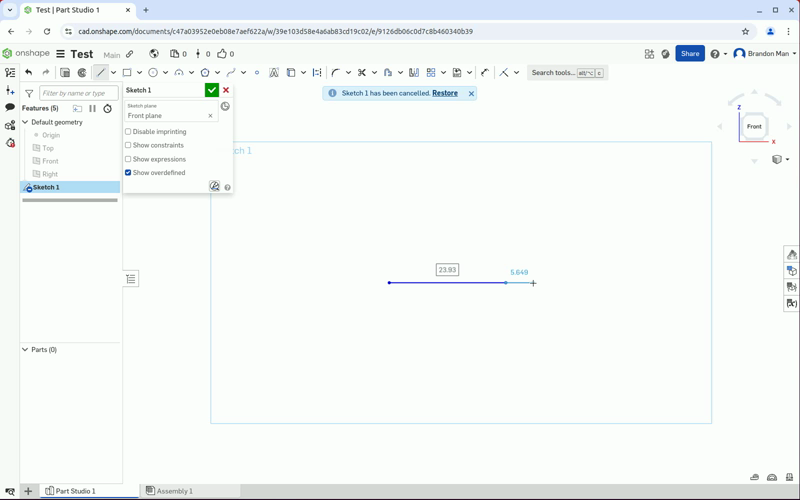
key_down(shift)
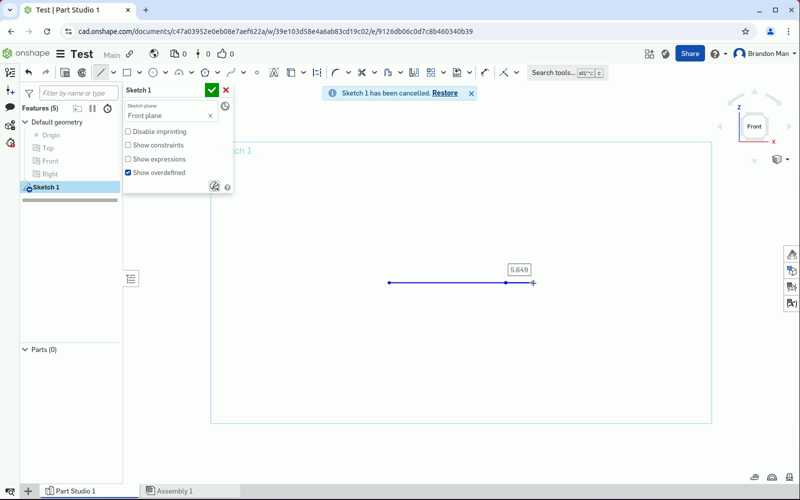
mouse_move(563, 282)
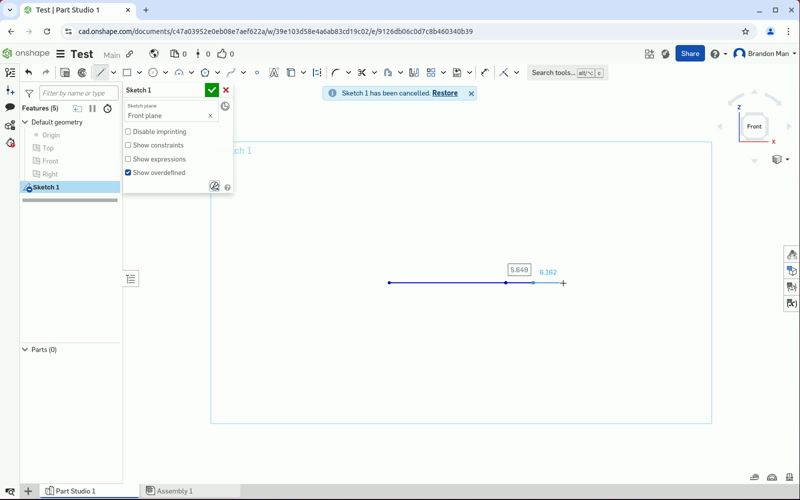
mouse_move(505, 254)
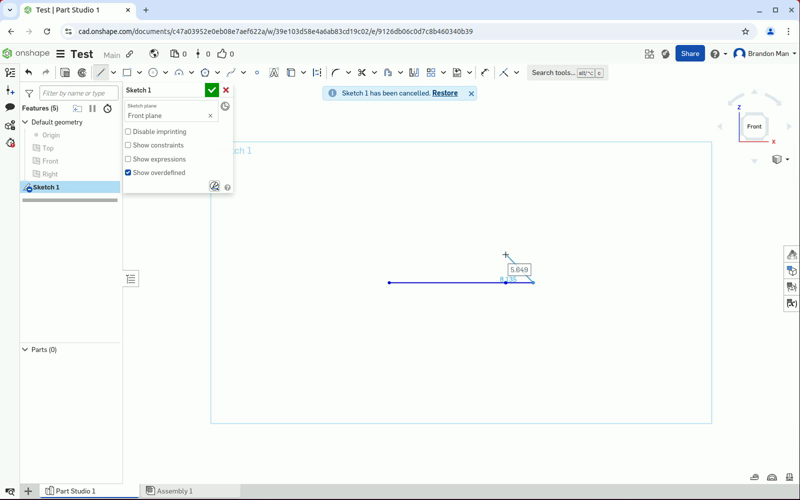
click(505, 254)
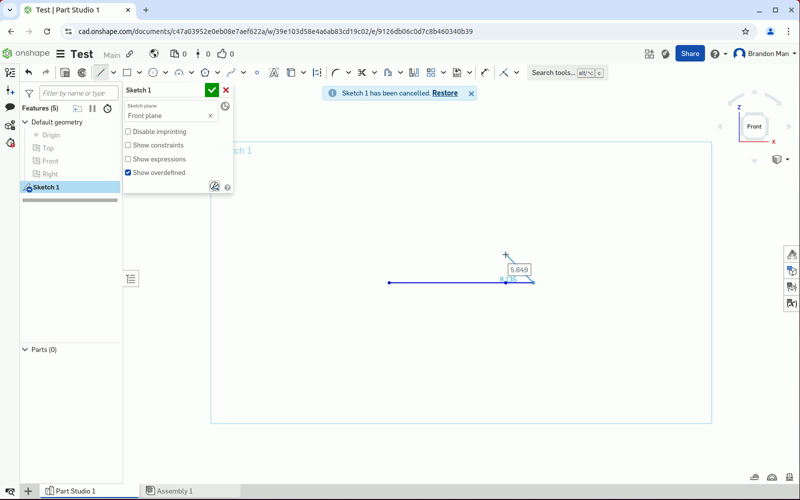
key_up(shift)
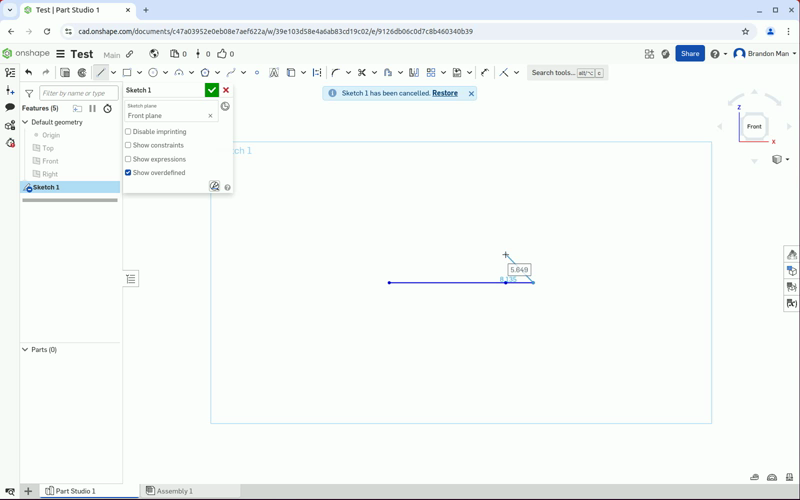
key_down(shift)
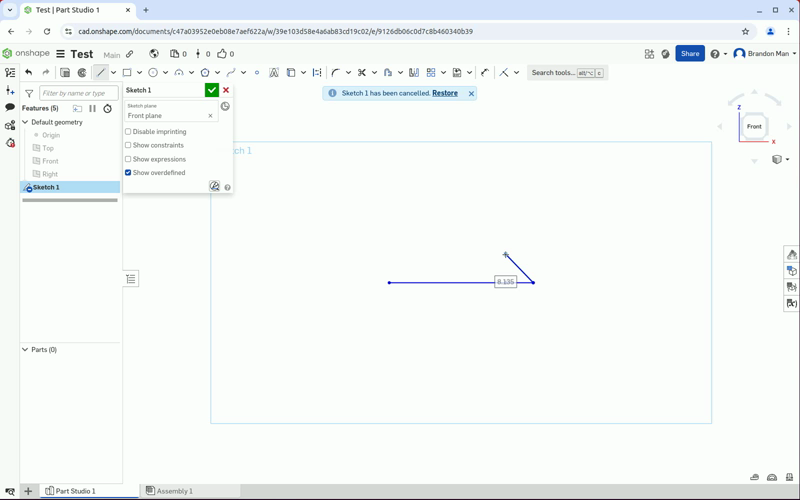
mouse_move(416, 254)
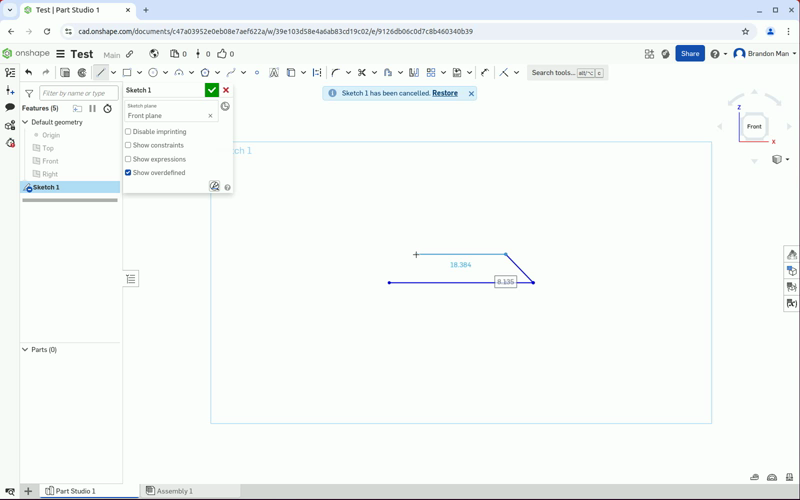
click(416, 254)
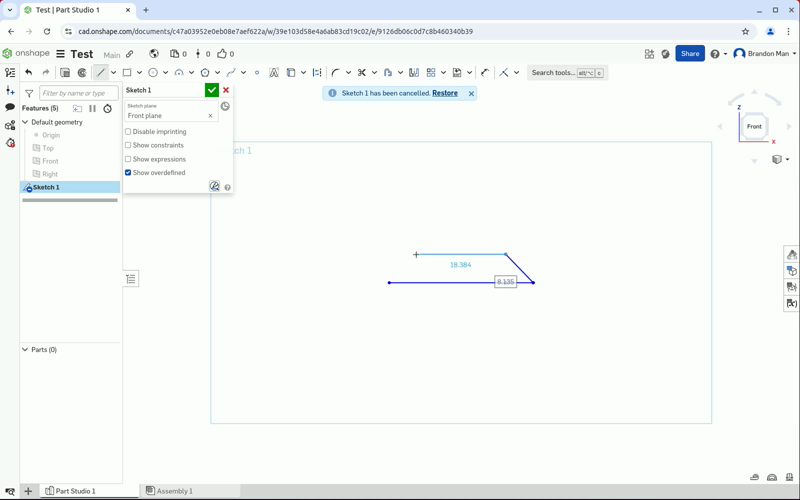
key_up(shift)
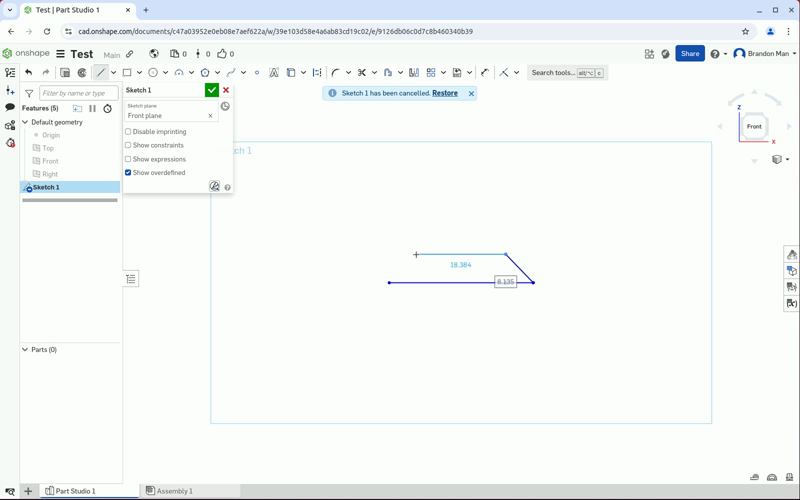
mouse_move(446, 254)
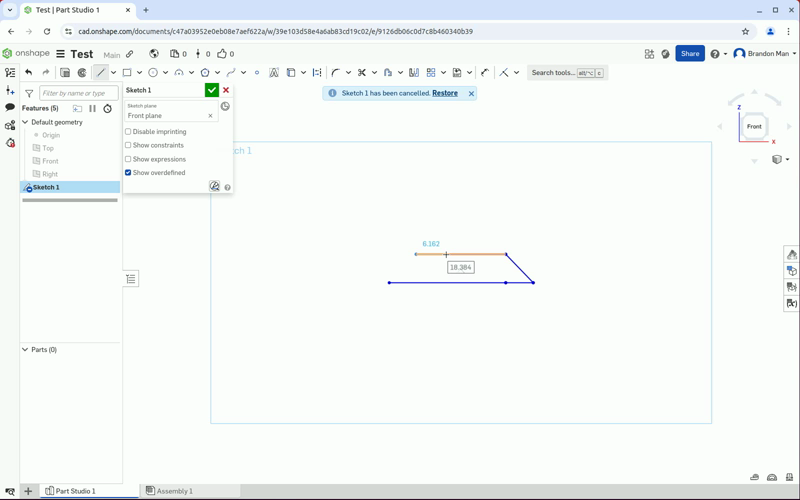
key_down(shift)
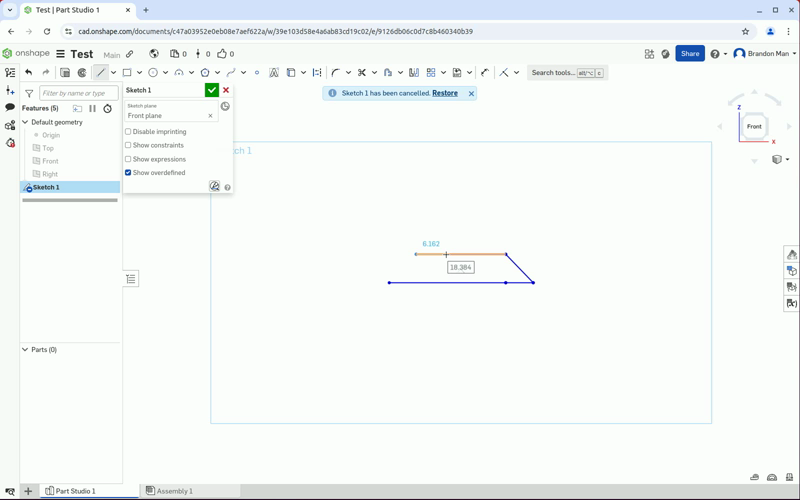
mouse_move(389, 282)
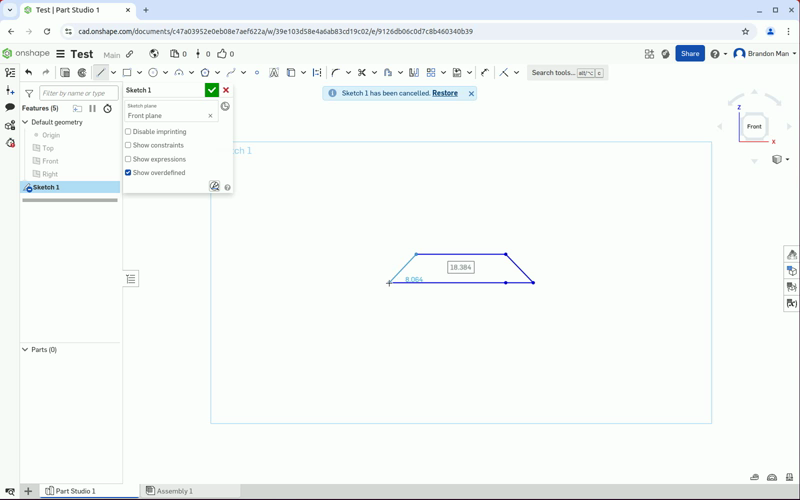
key_up(shift)
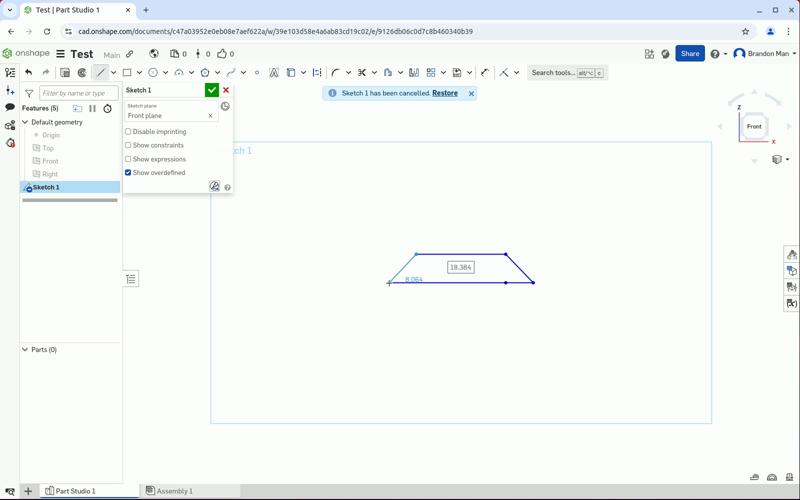
click(389, 282)
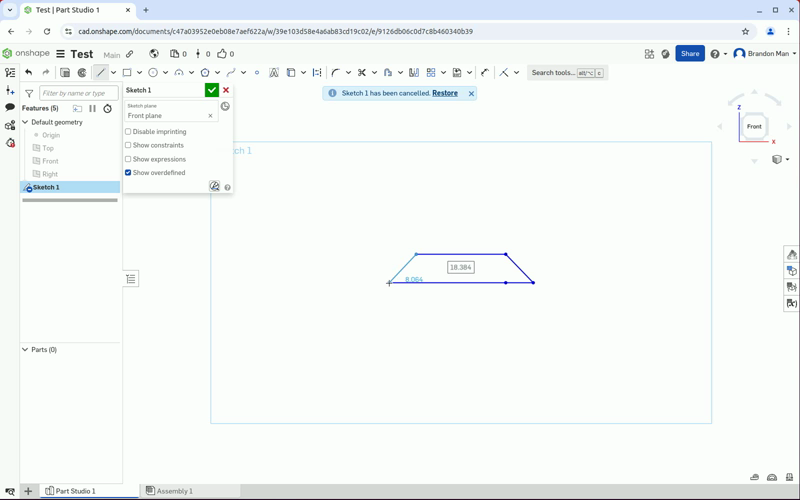
key(esc)
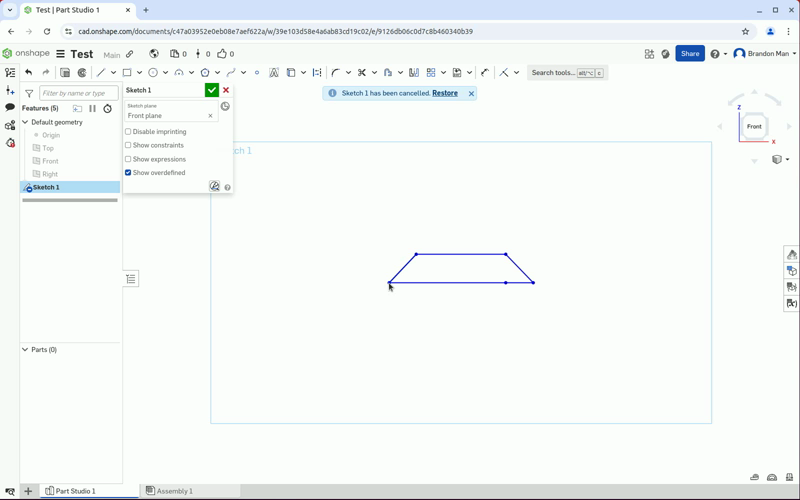
mouse_move(482, 276)
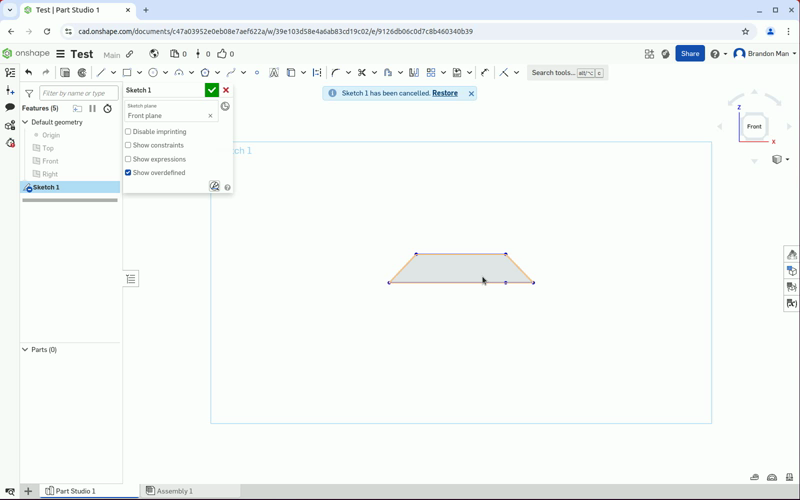
click(482, 276)
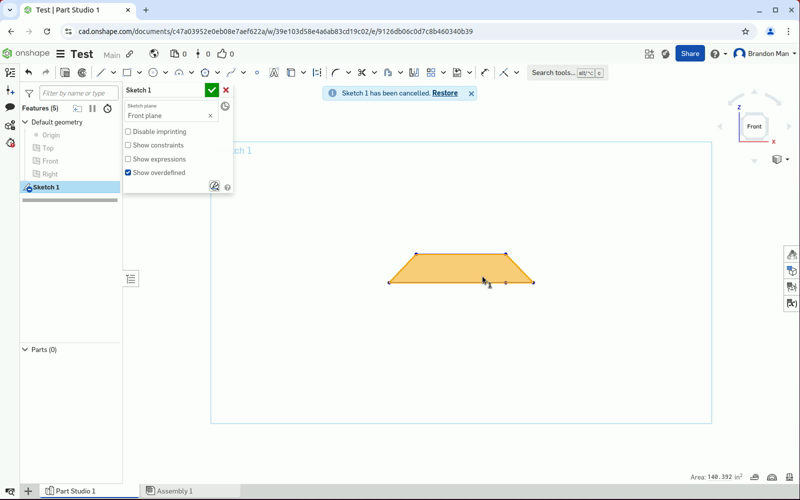
mouse_move(73, 352)
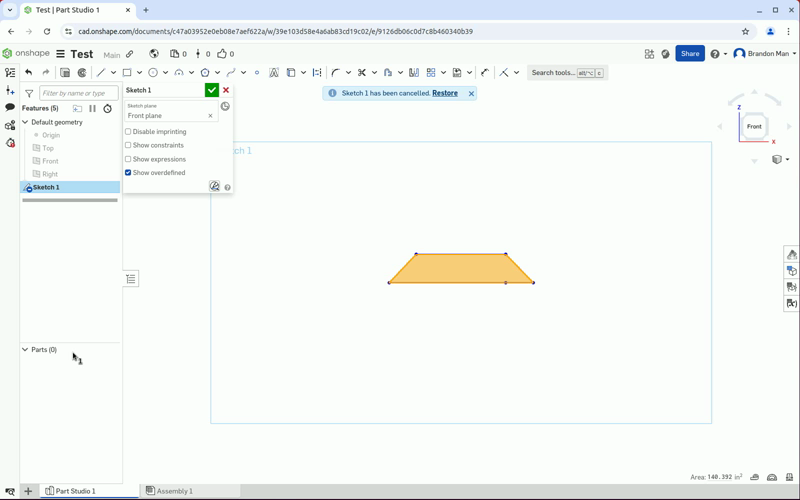
key(shift+y)
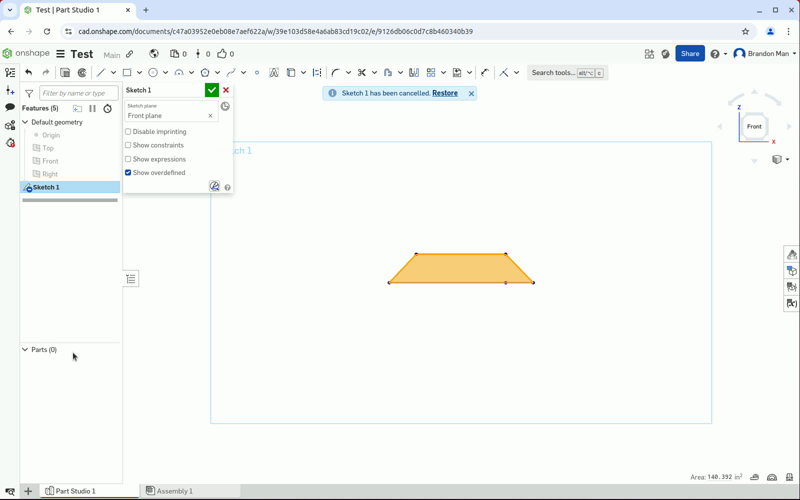
key(shift+e)
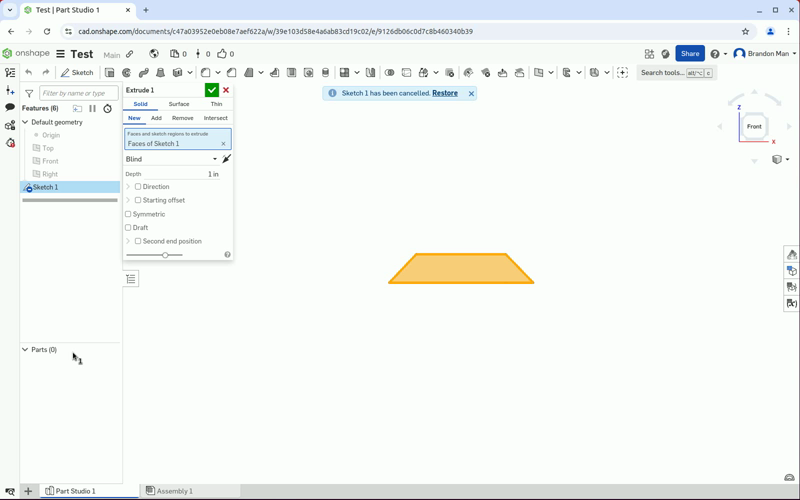
mouse_move(143, 106)
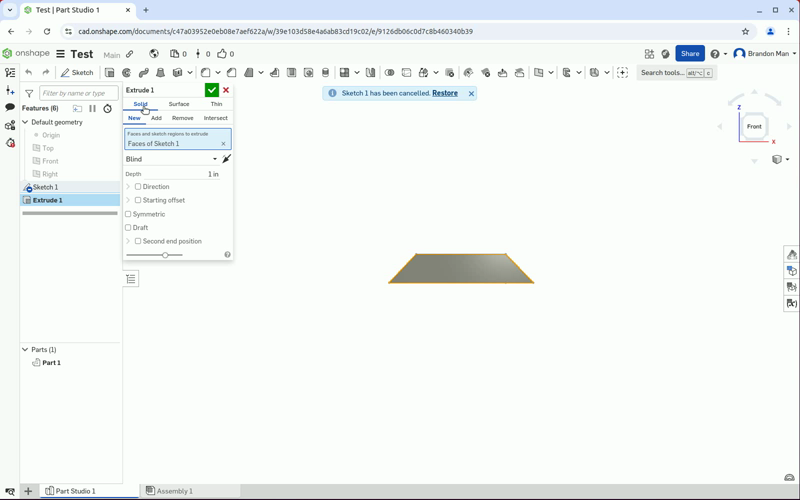
click(143, 106)
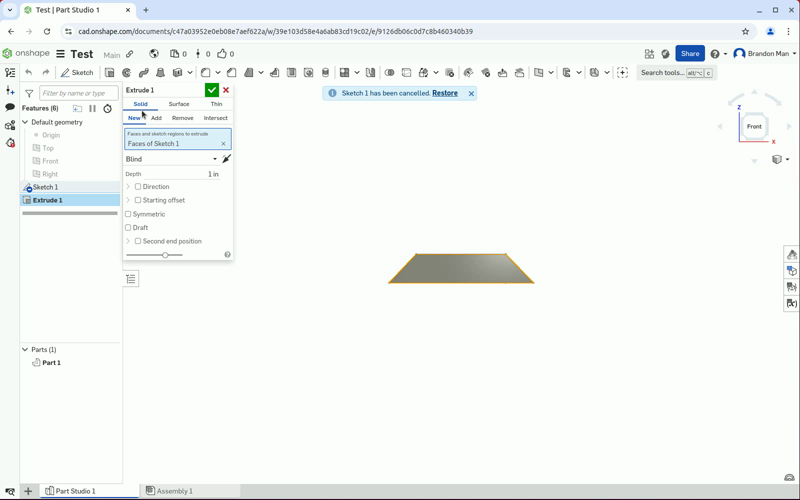
mouse_move(137, 120)
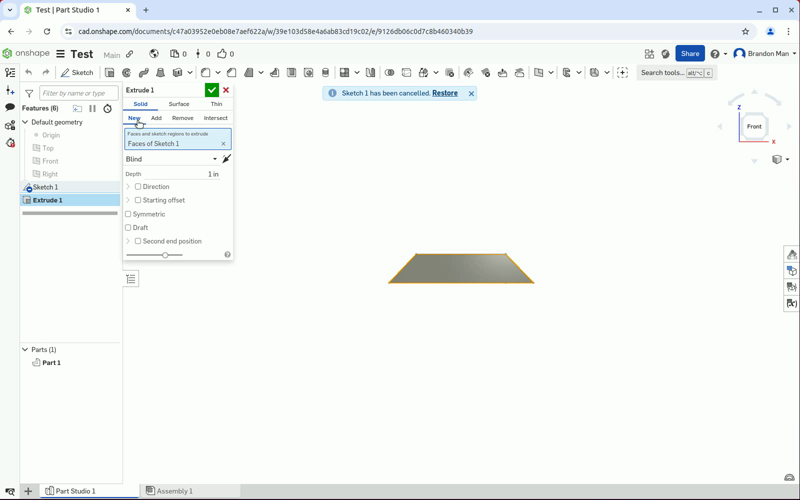
click(137, 120)
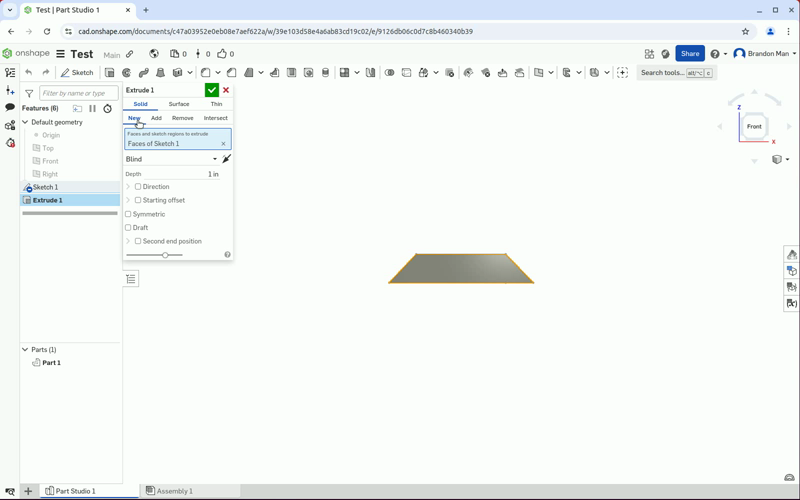
key(tab, 4)
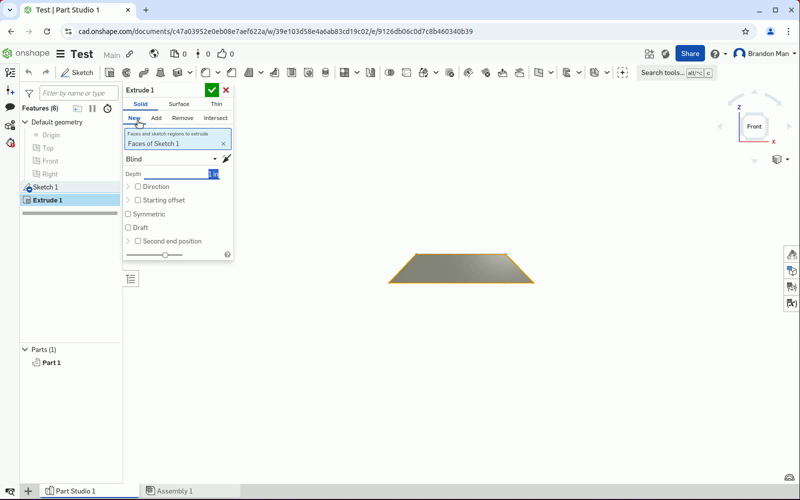
text(23.108)
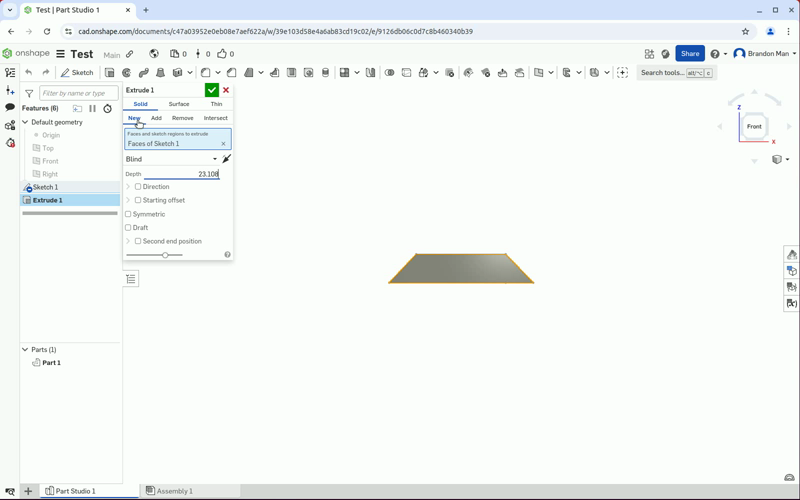
key(enter)
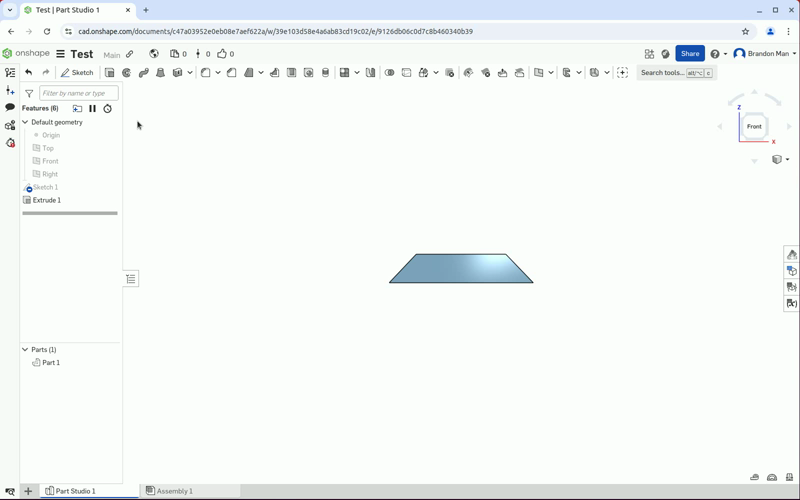
key(shift+h)
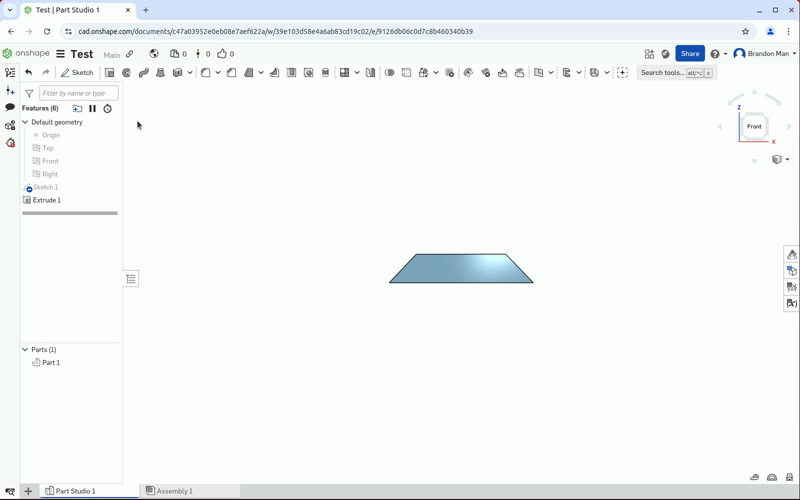
key(shift+h)
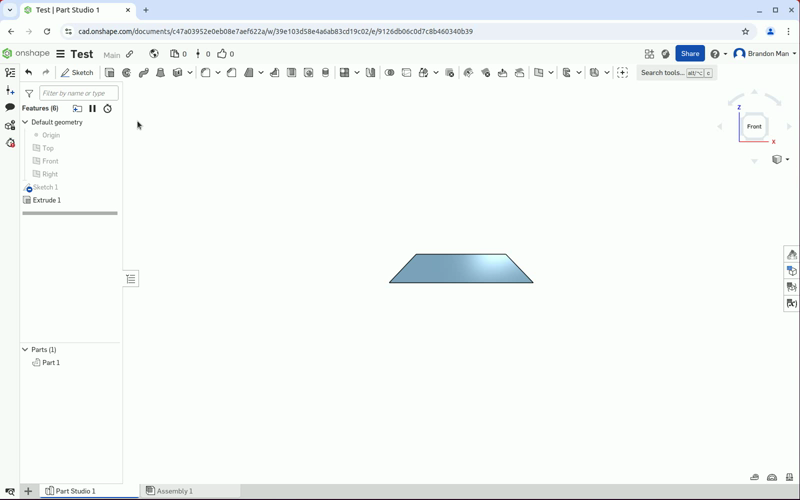
mouse_move(73, 189)
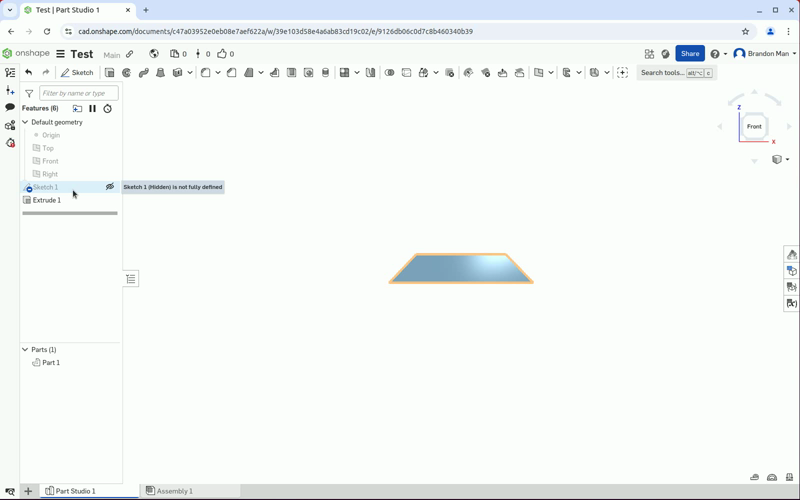
click(73, 189)
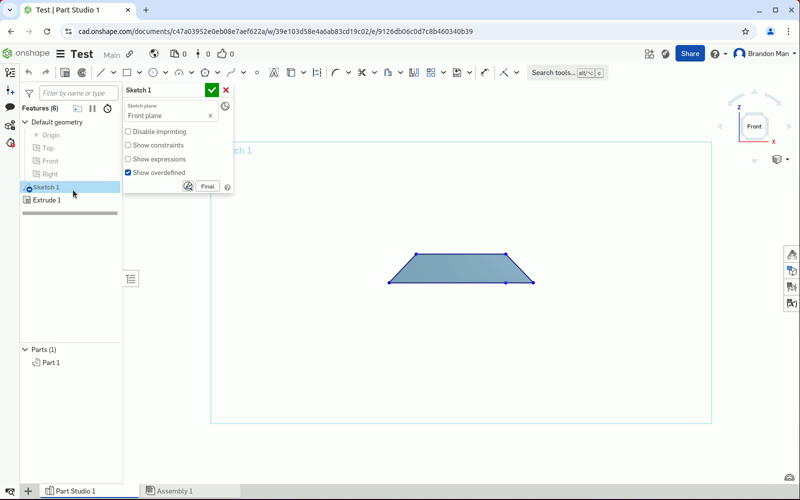
mouse_move(229, 92)
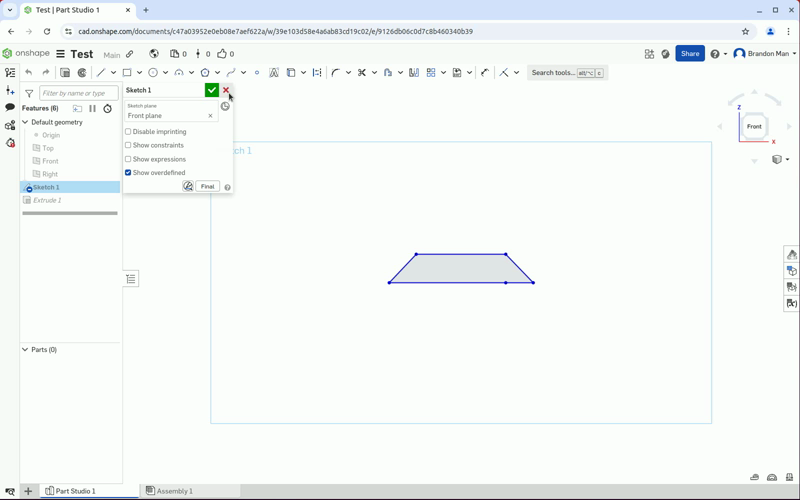
click(229, 92)
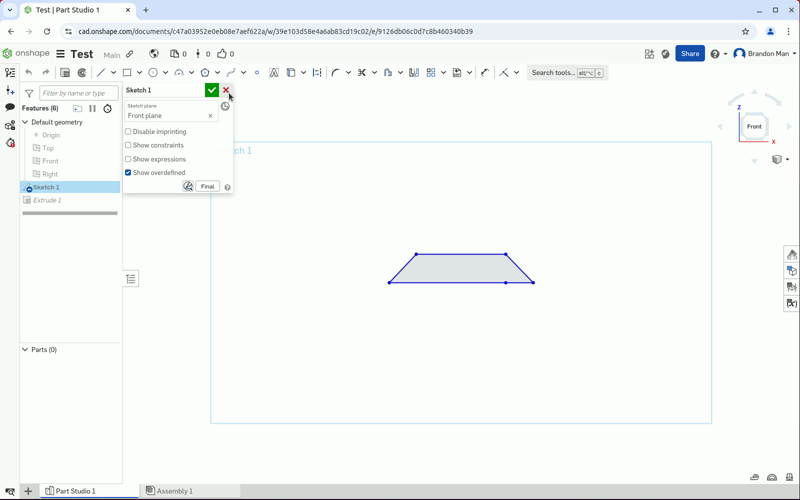
key(shift+s)
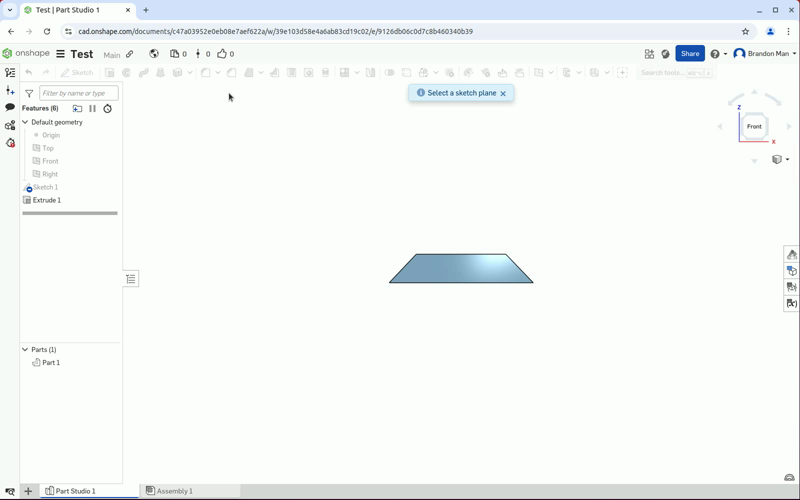
mouse_move(73, 163)
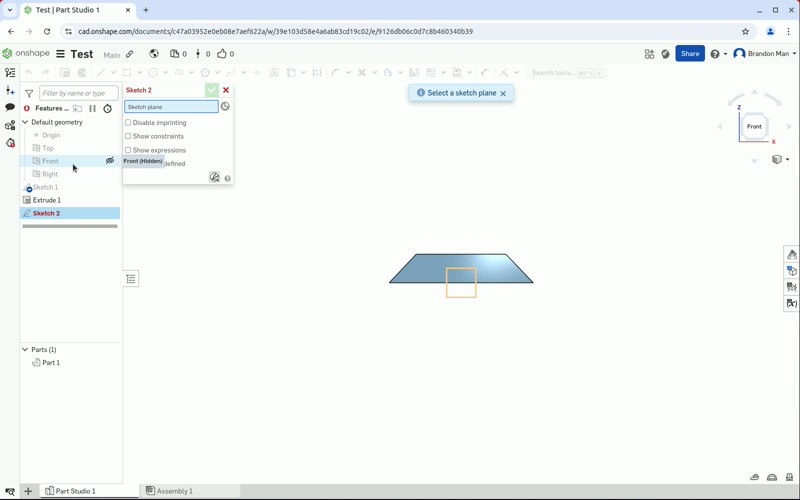
click(73, 163)
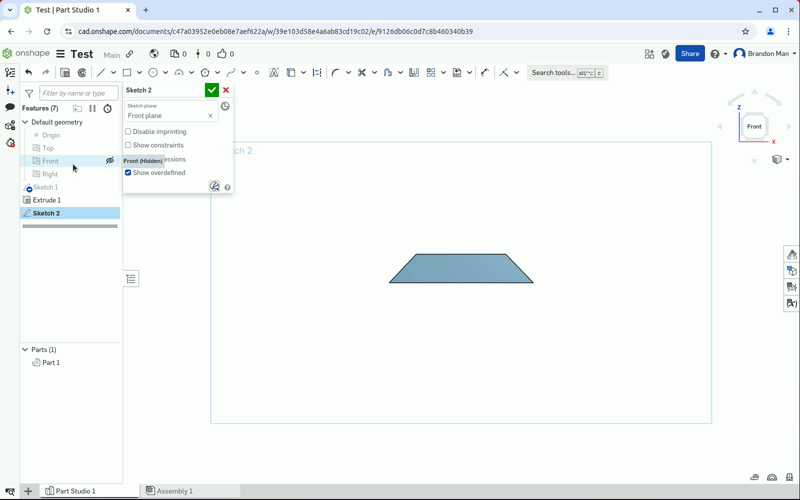
mouse_move(73, 352)
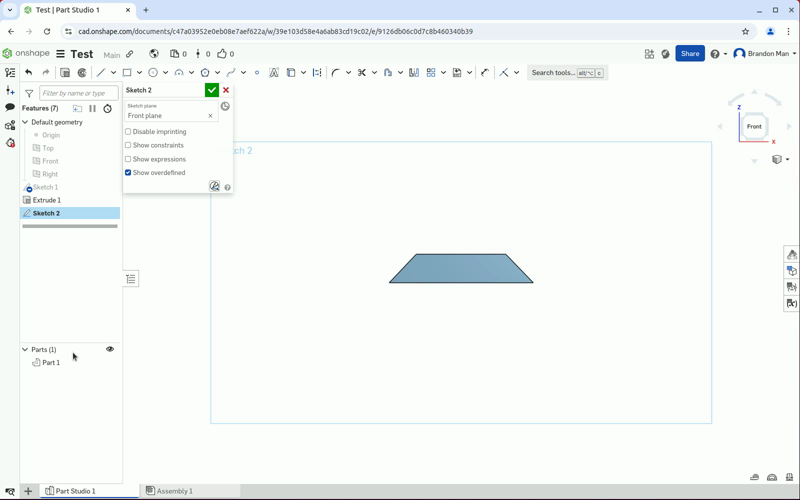
key(y)
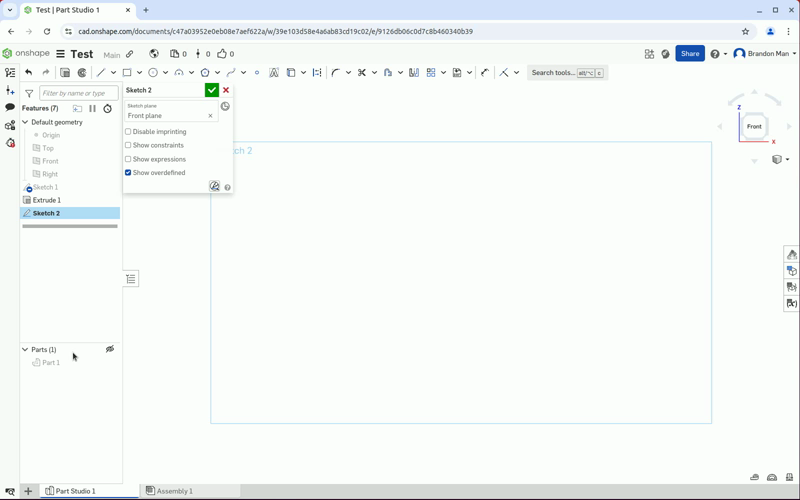
key(l)
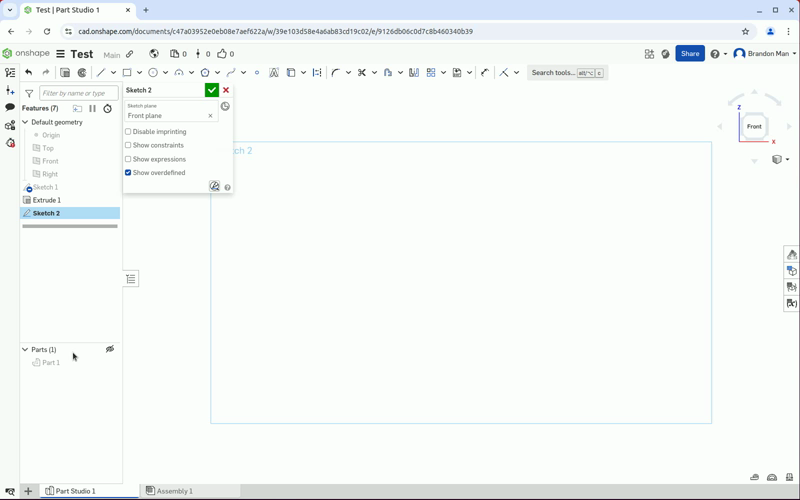
key_down(shift)
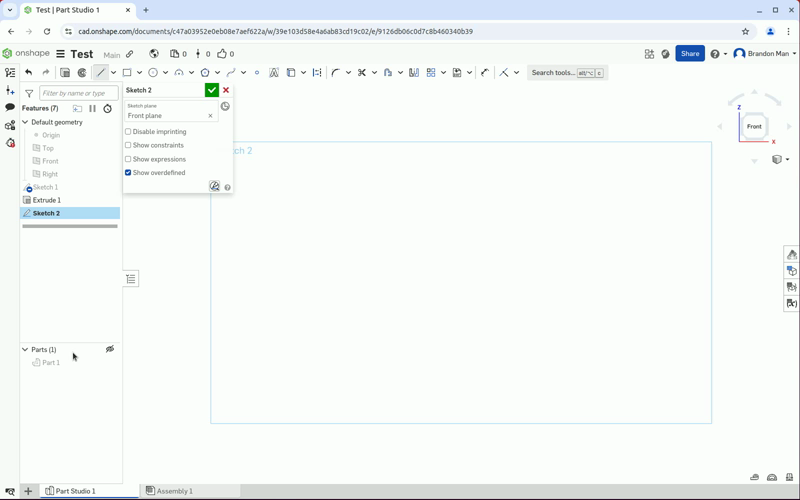
mouse_move(376, 295)
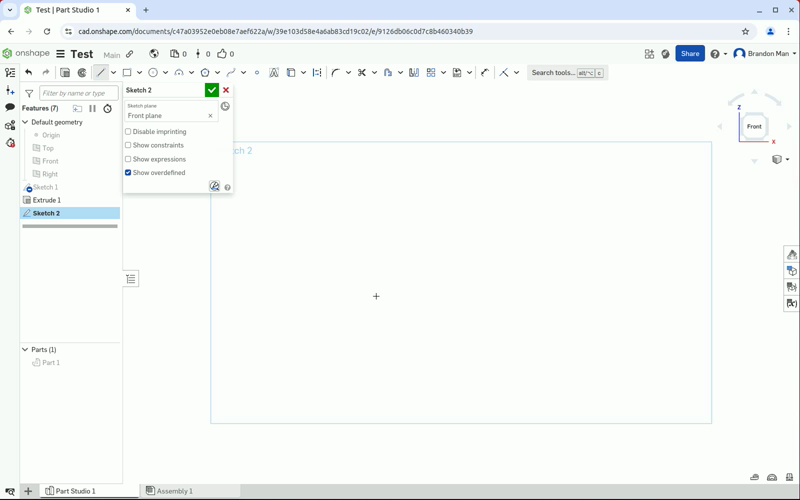
click(376, 295)
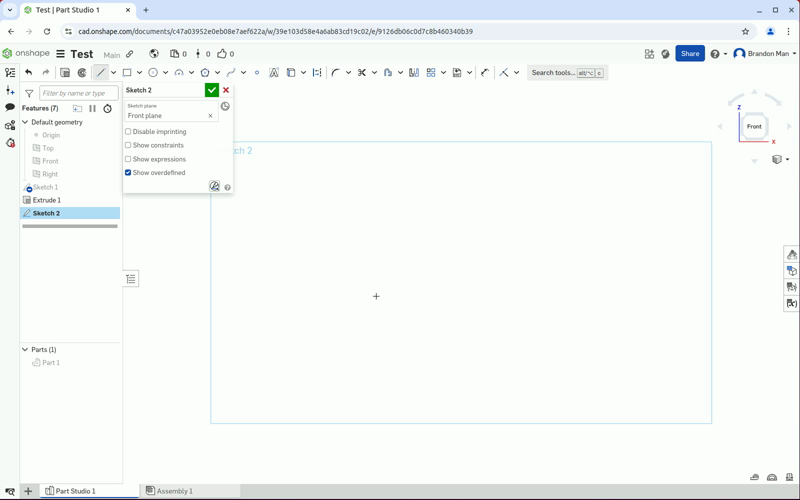
key_up(shift)
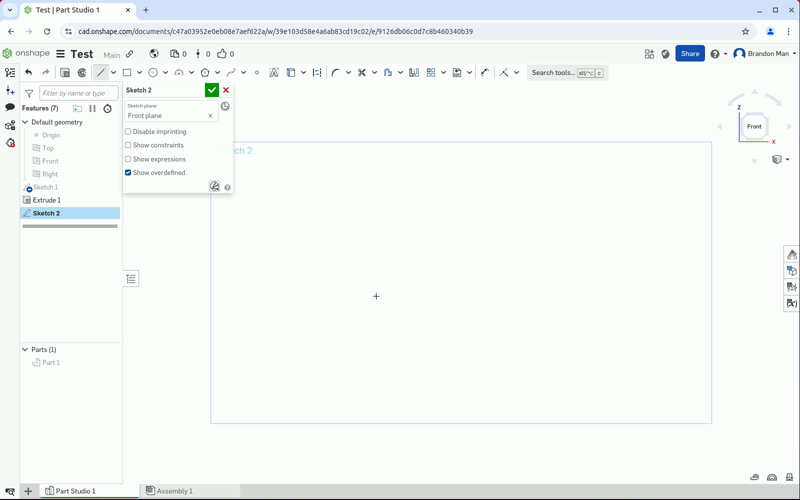
key_down(shift)
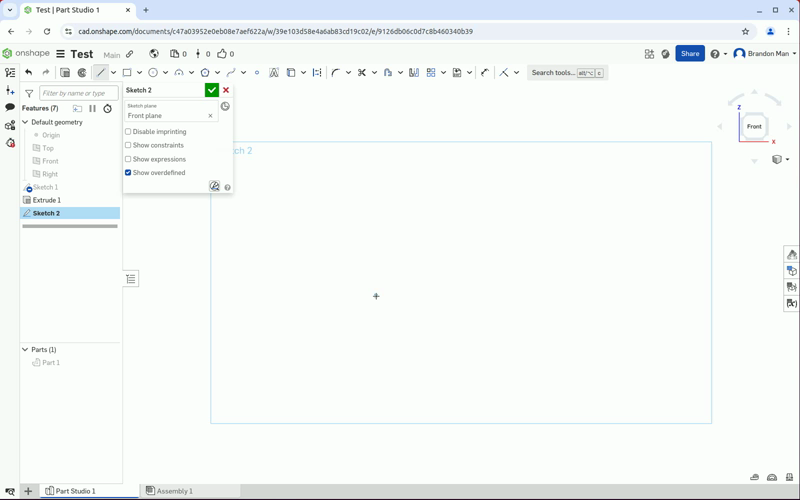
mouse_move(544, 295)
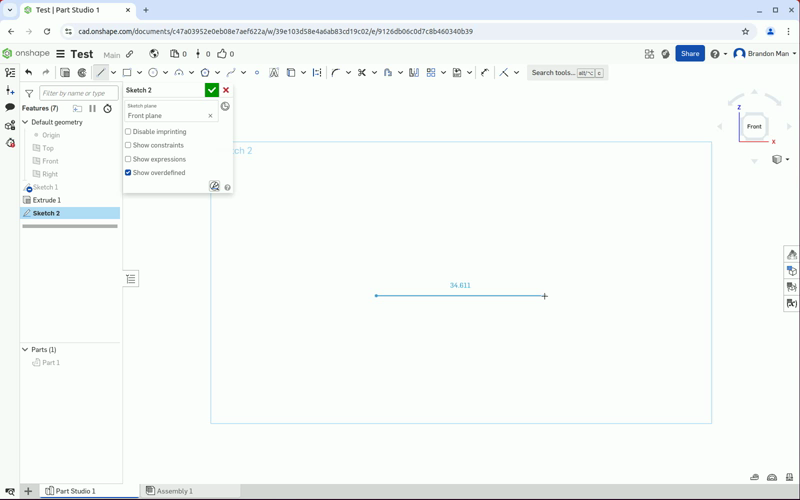
click(544, 295)
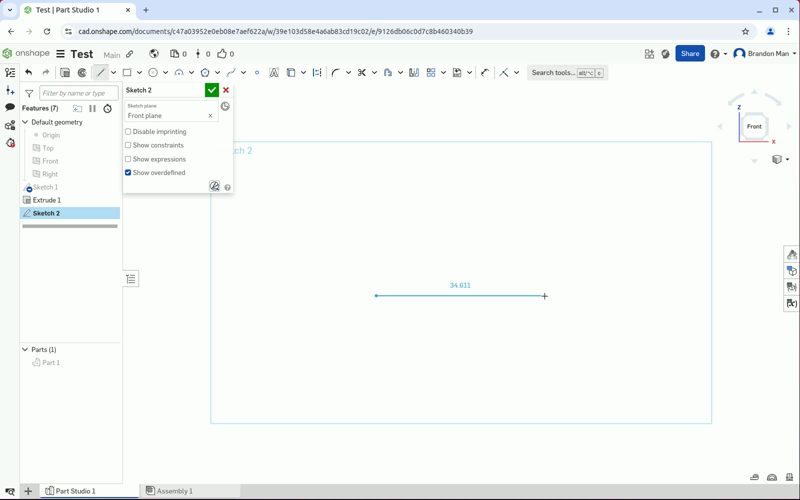
key_up(shift)
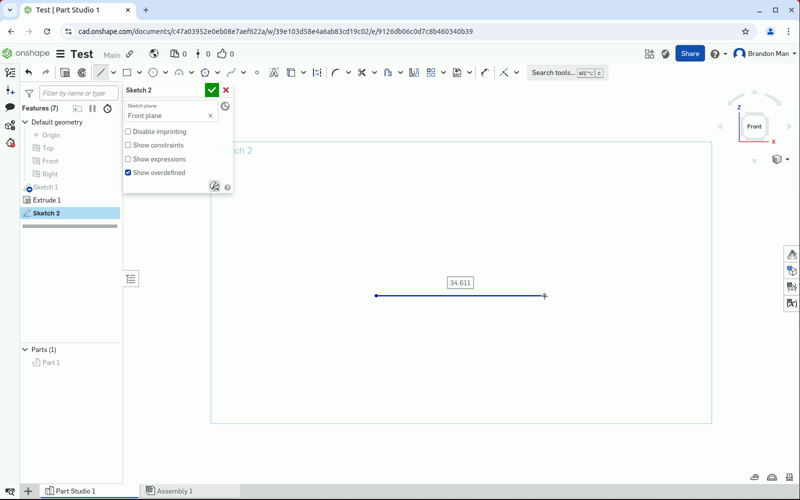
key_down(shift)
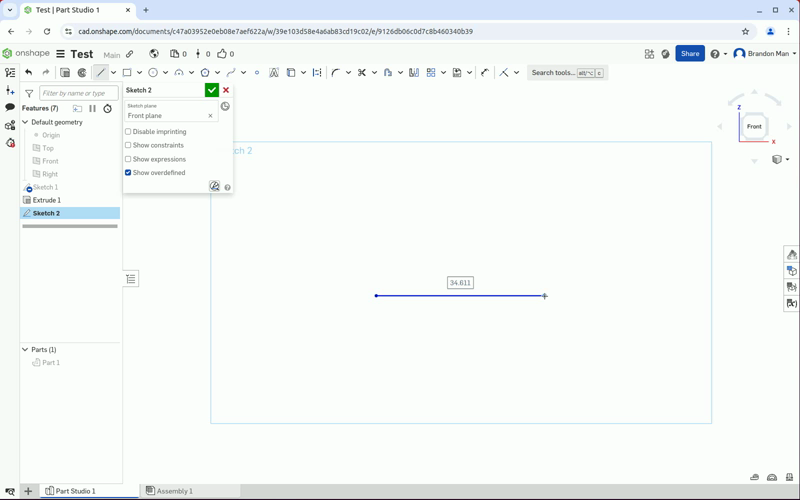
mouse_move(574, 295)
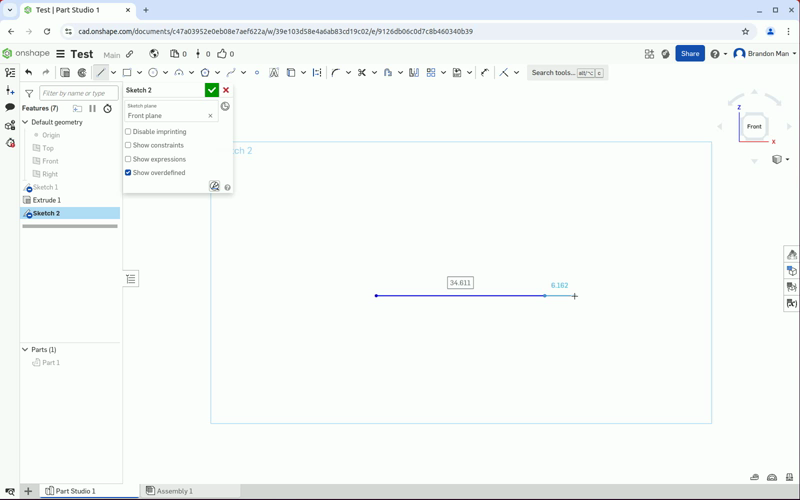
mouse_move(532, 283)
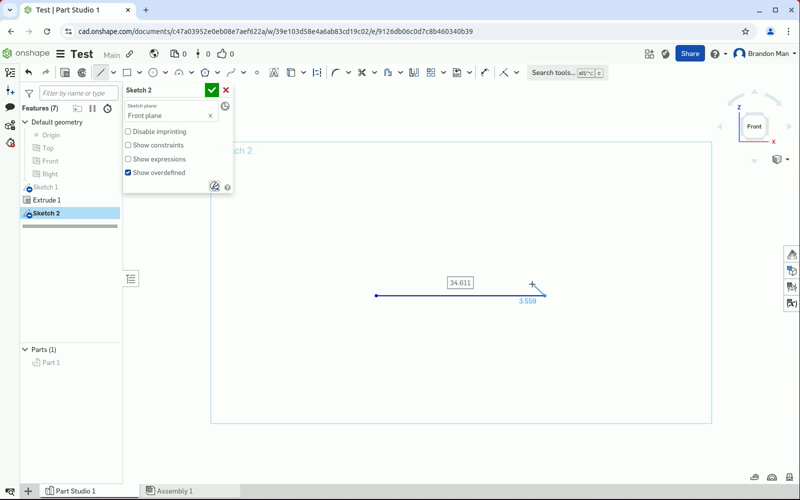
click(532, 283)
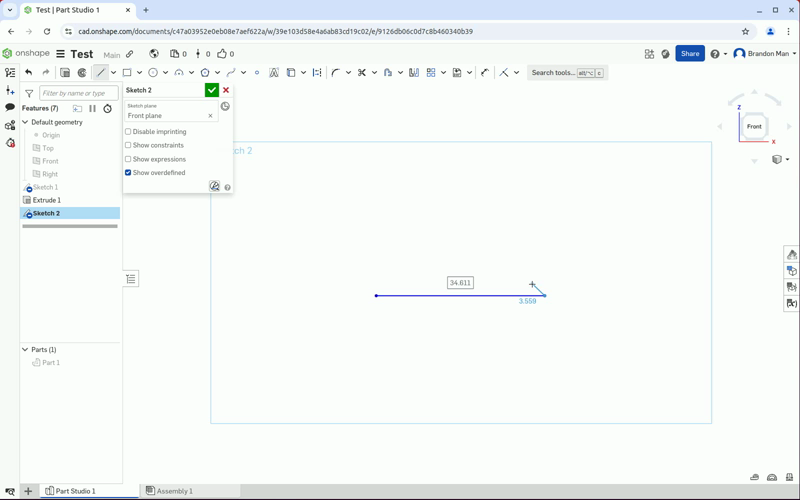
key_up(shift)
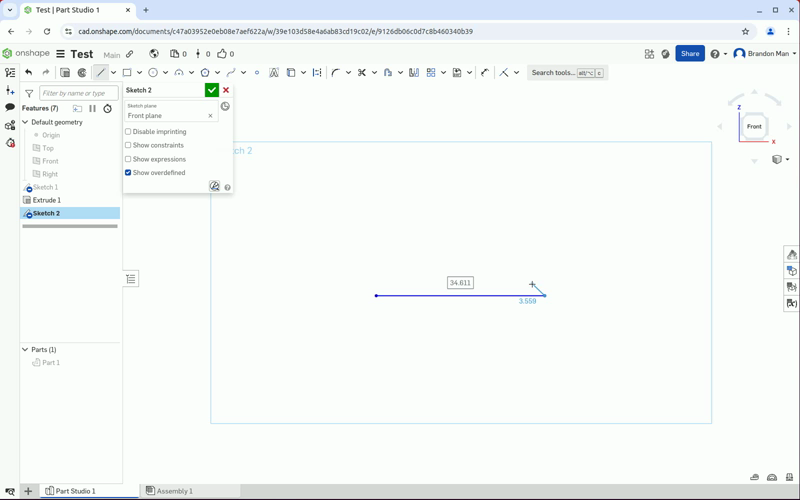
key_down(shift)
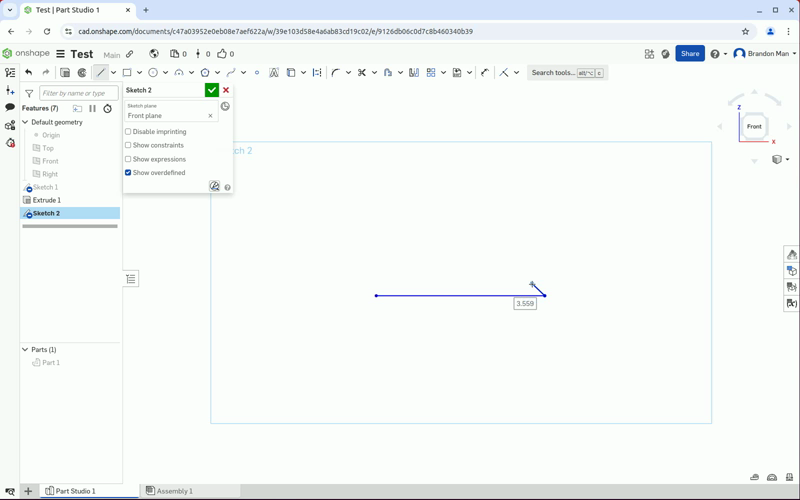
mouse_move(562, 283)
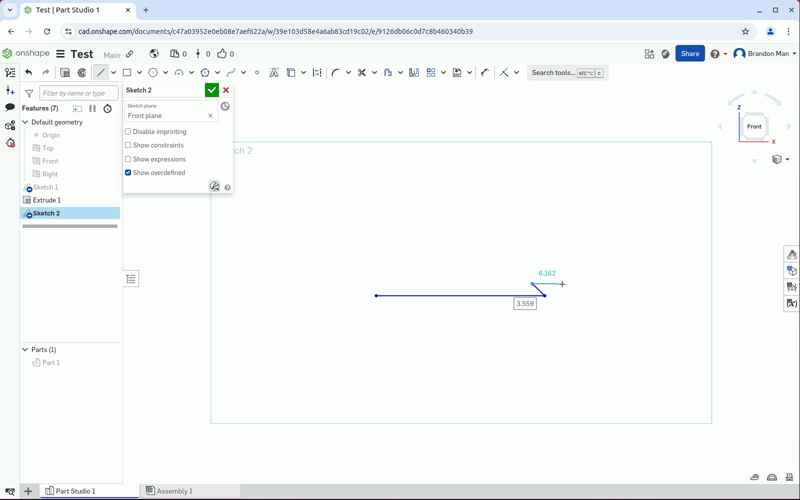
mouse_move(505, 283)
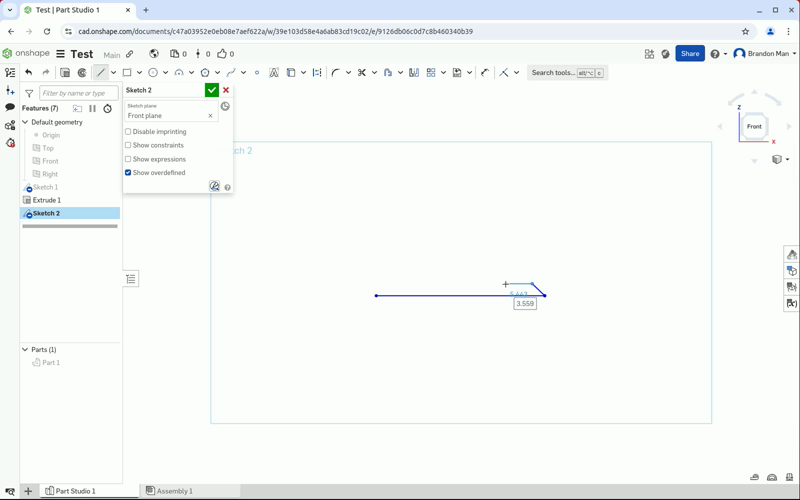
click(505, 283)
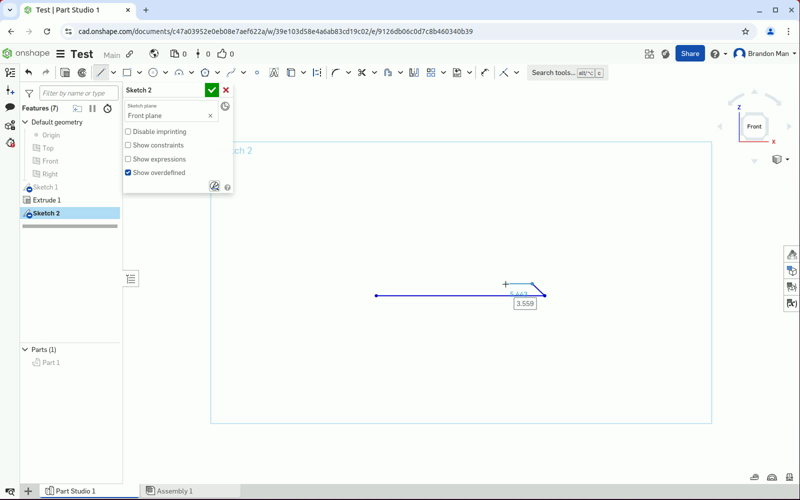
key_up(shift)
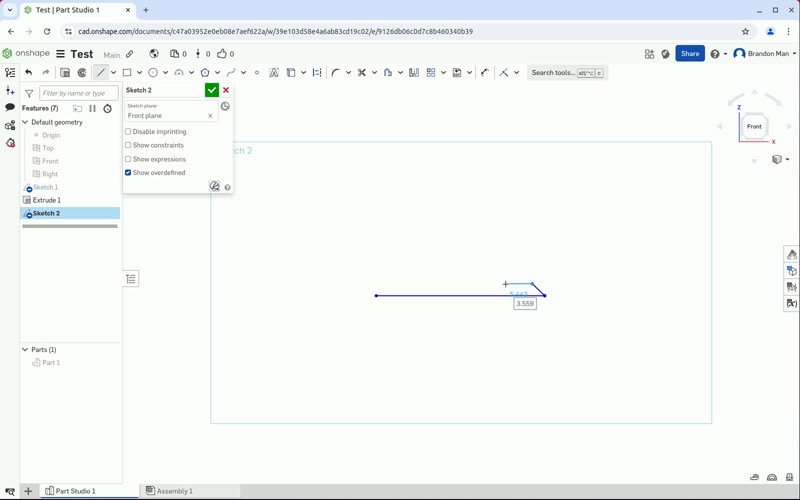
key_down(shift)
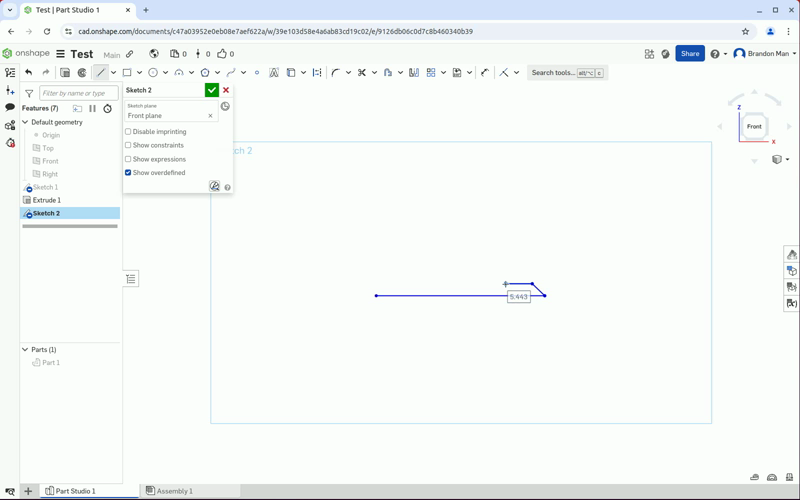
mouse_move(388, 283)
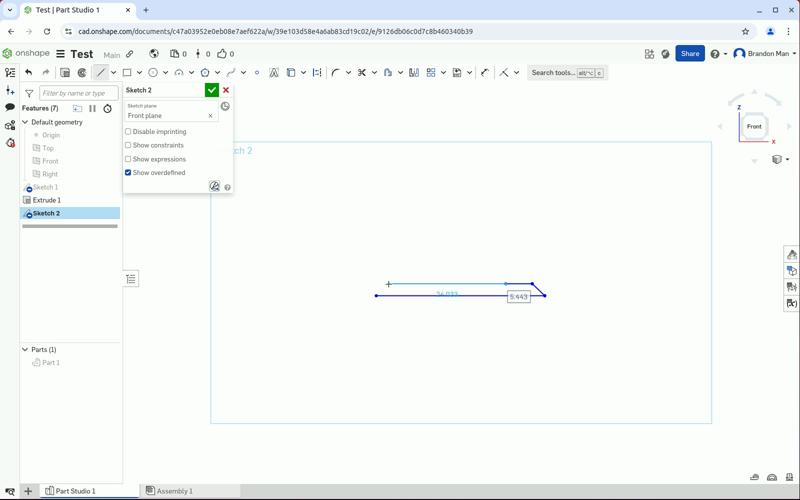
click(388, 283)
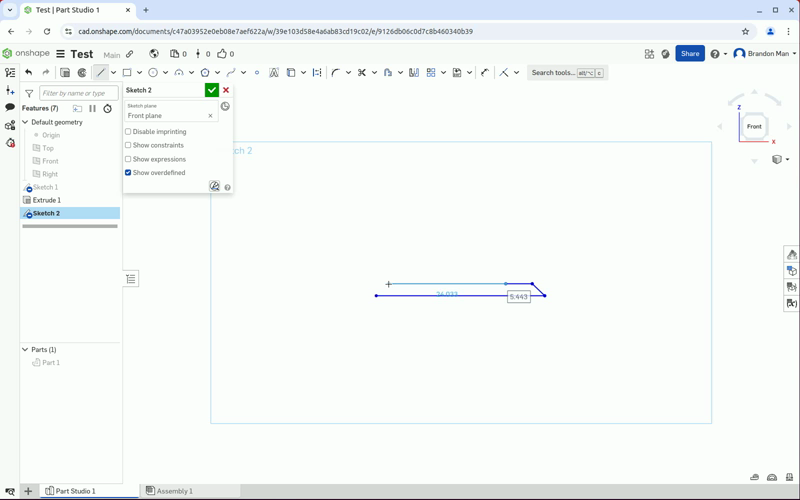
key_up(shift)
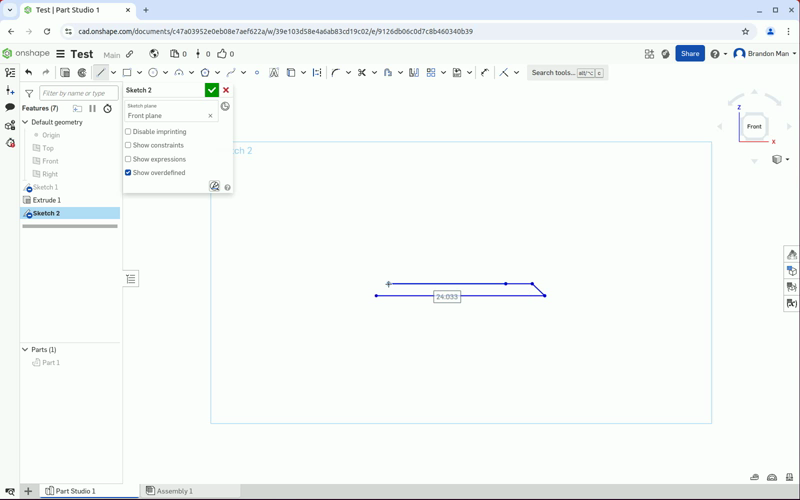
mouse_move(418, 283)
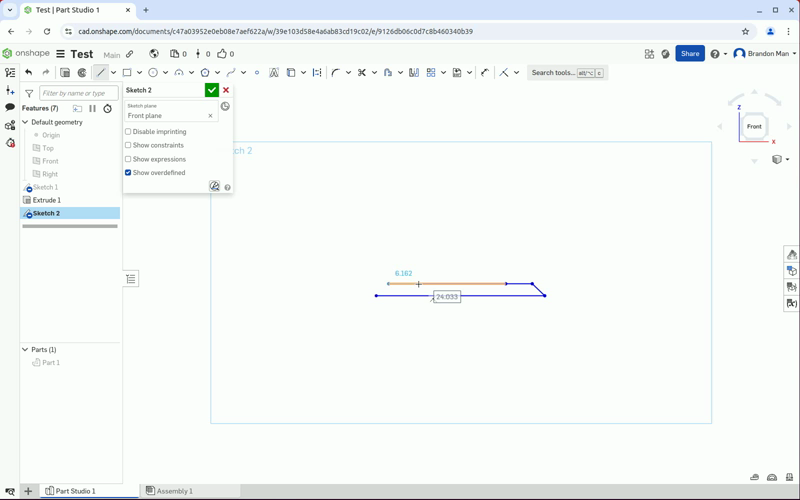
key_down(shift)
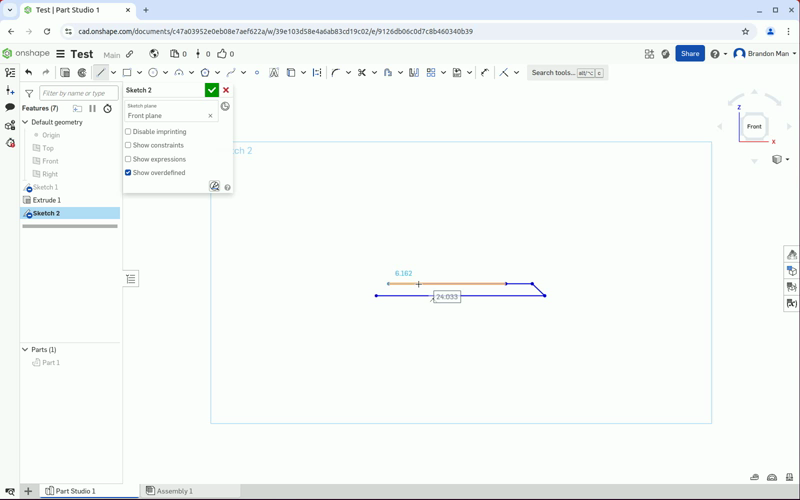
mouse_move(376, 295)
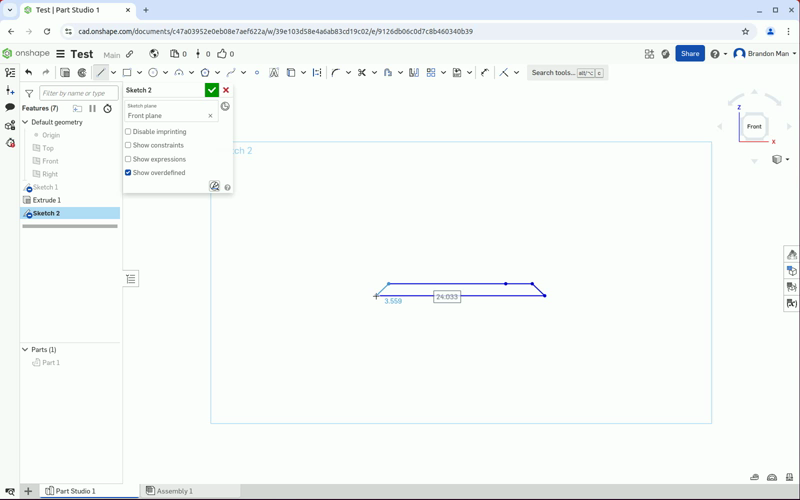
key_up(shift)
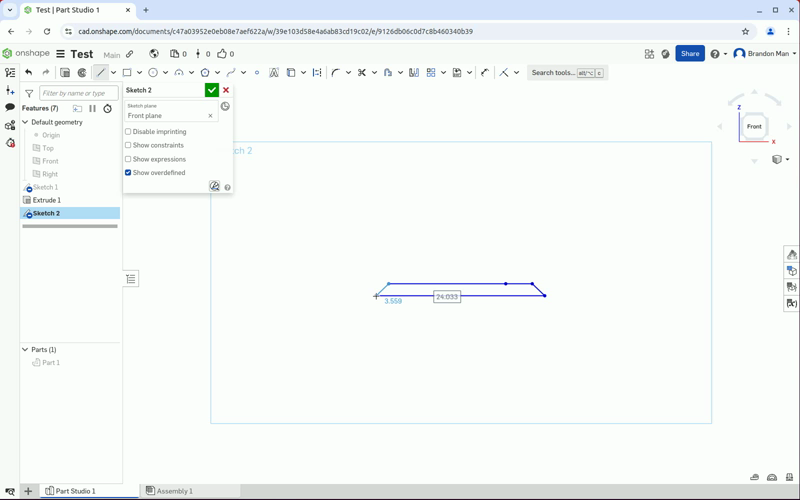
click(376, 295)
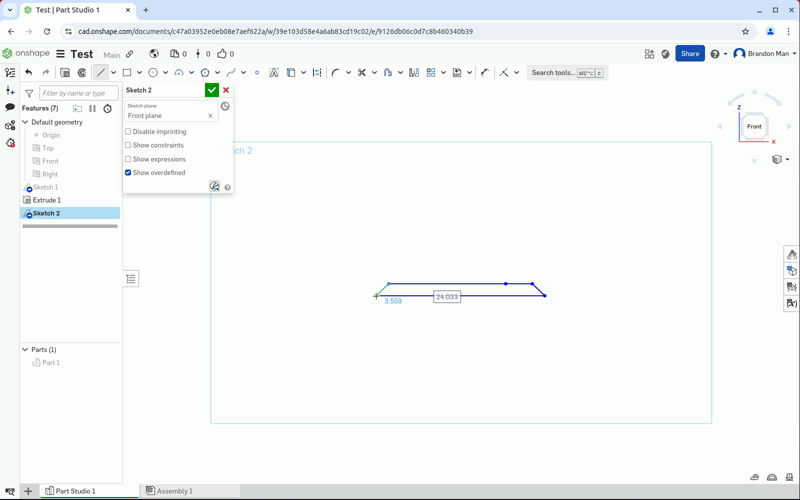
key(esc)
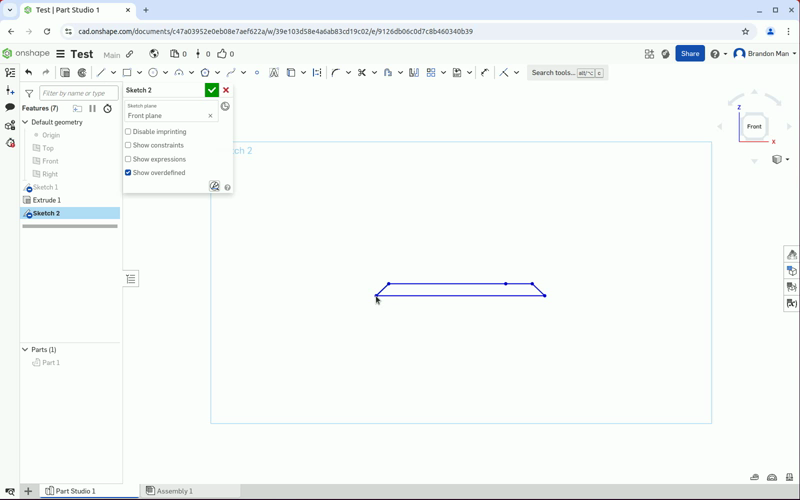
mouse_move(525, 285)
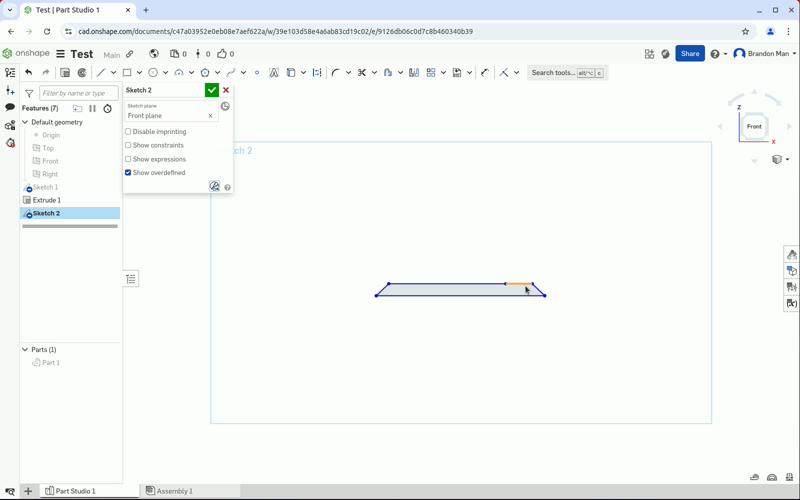
click(525, 285)
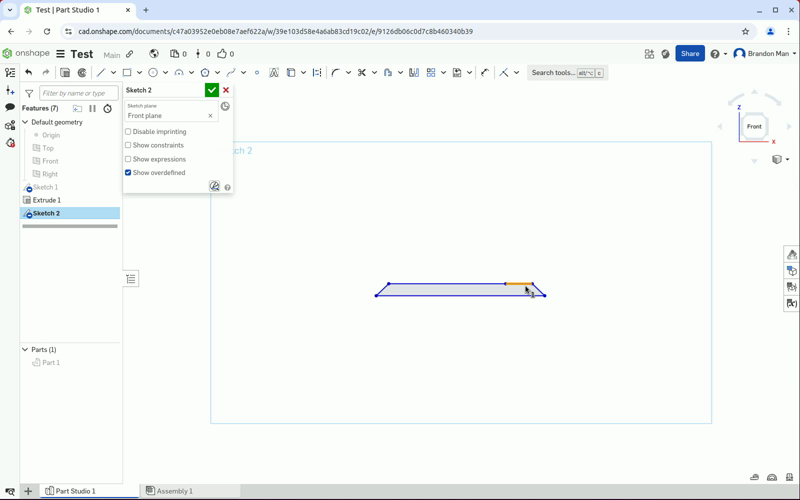
mouse_move(73, 352)
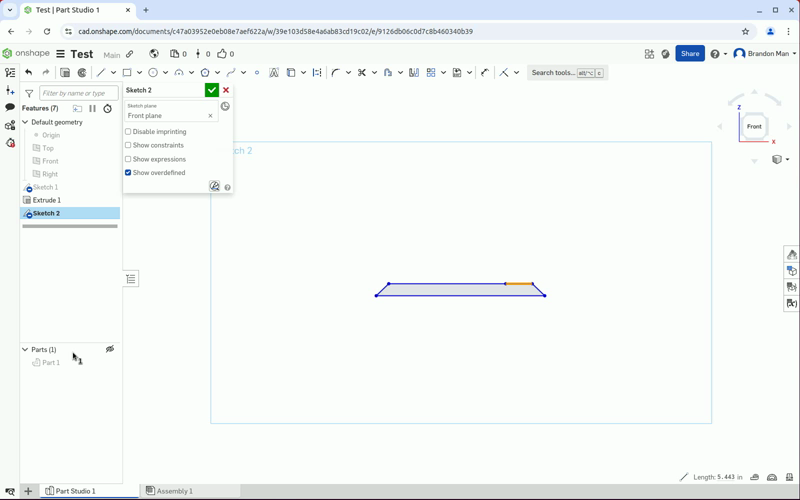
key(shift+y)
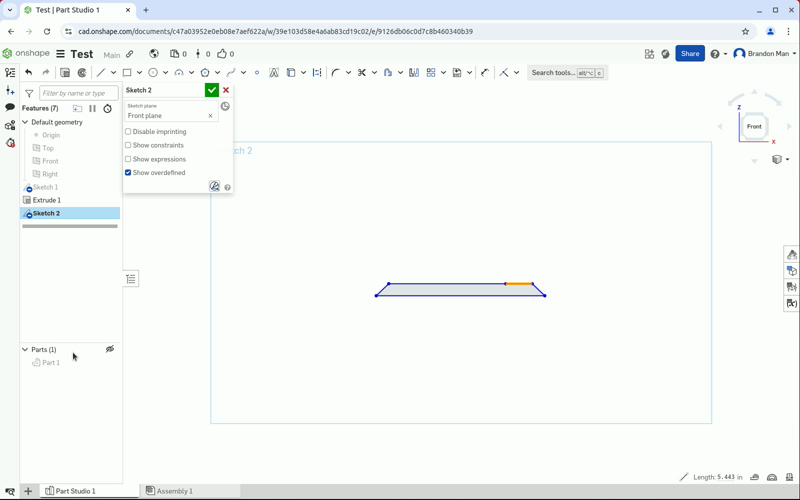
key(shift+e)
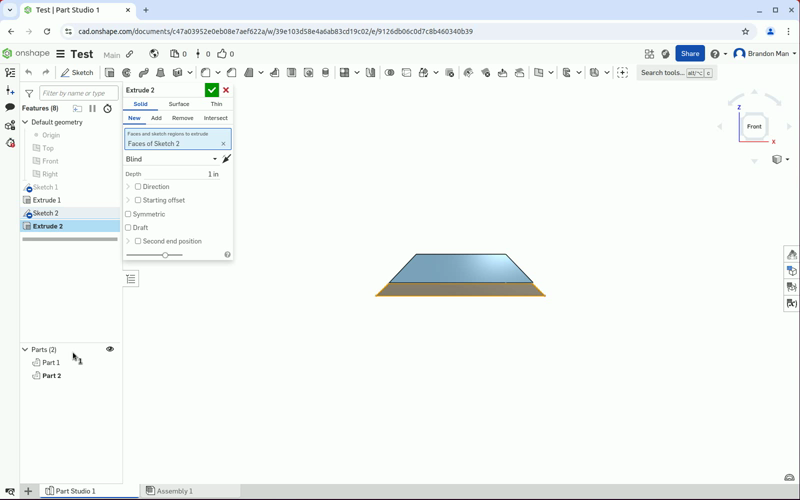
mouse_move(143, 106)
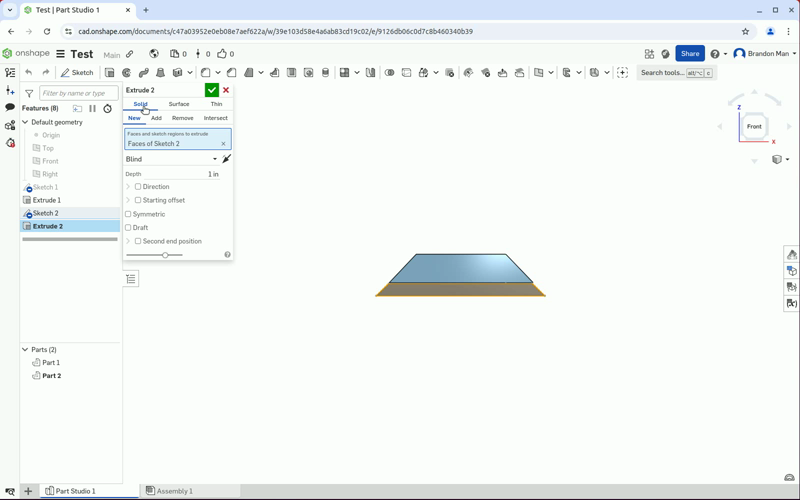
click(143, 106)
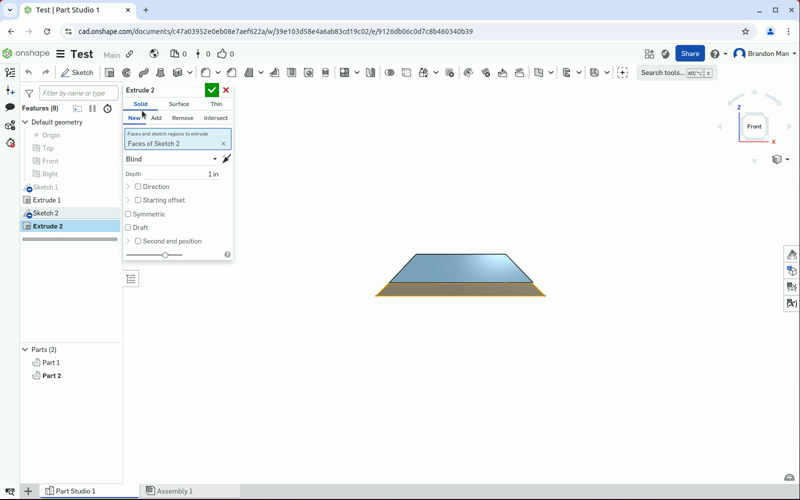
mouse_move(137, 120)
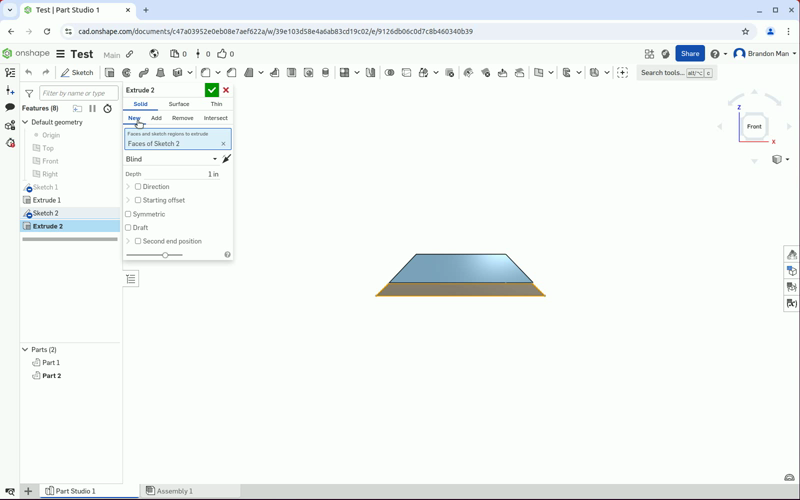
click(137, 120)
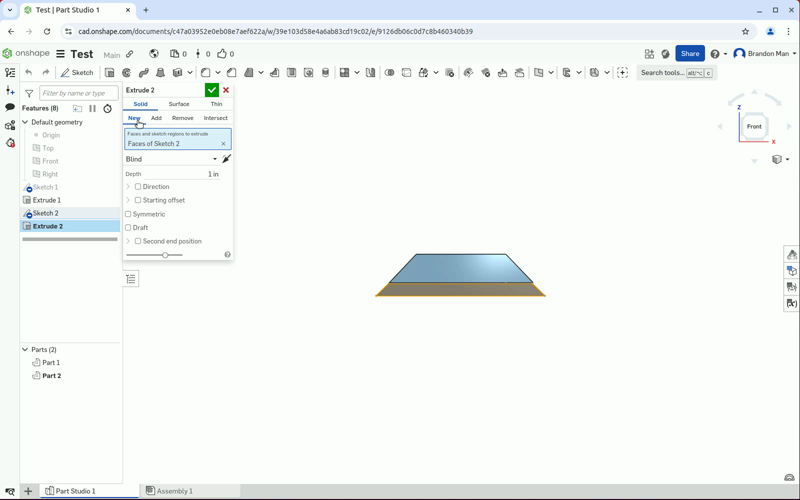
key(tab, 4)
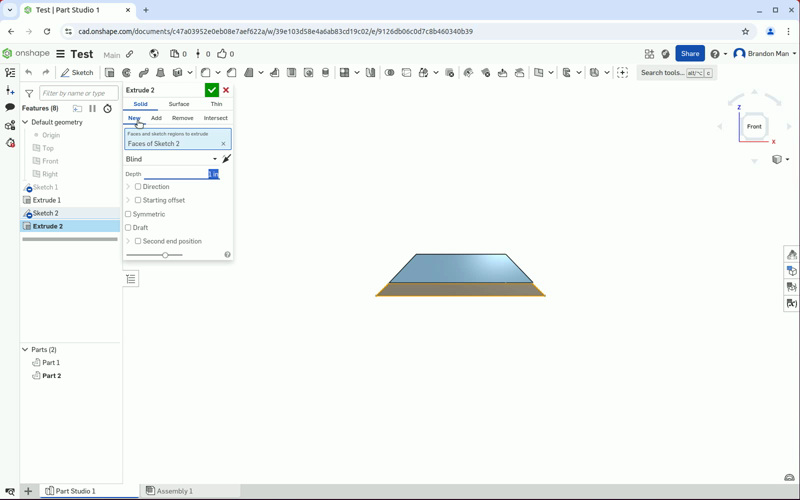
text(23.108)
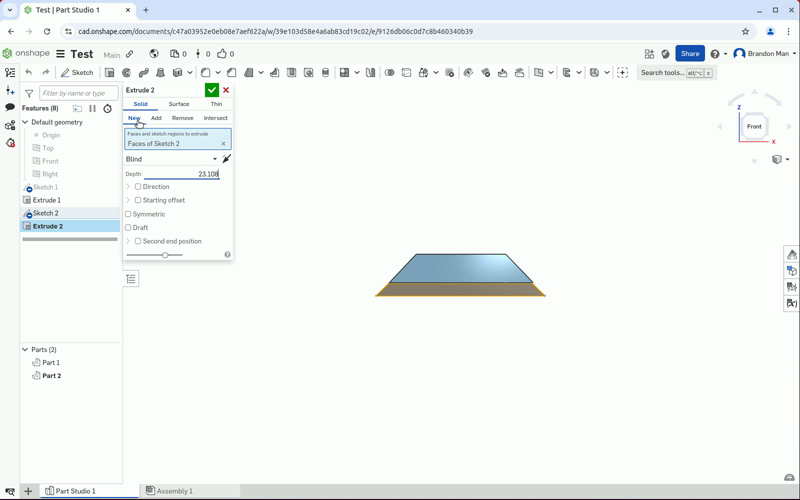
key(enter)
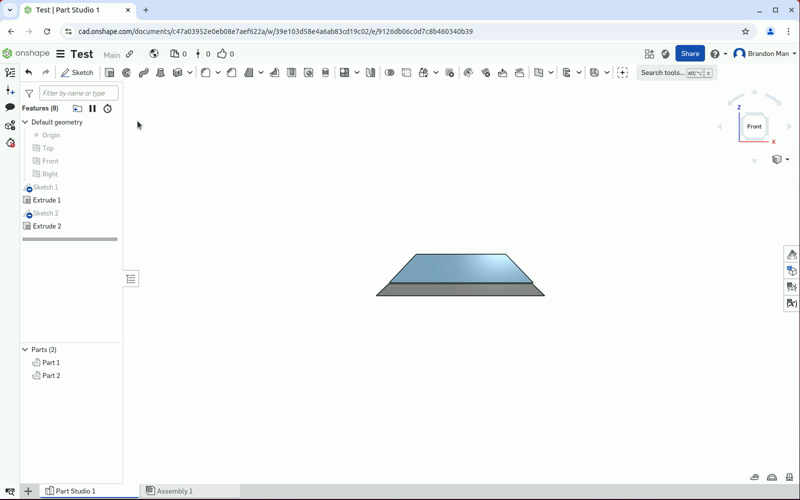
key(shift+h)
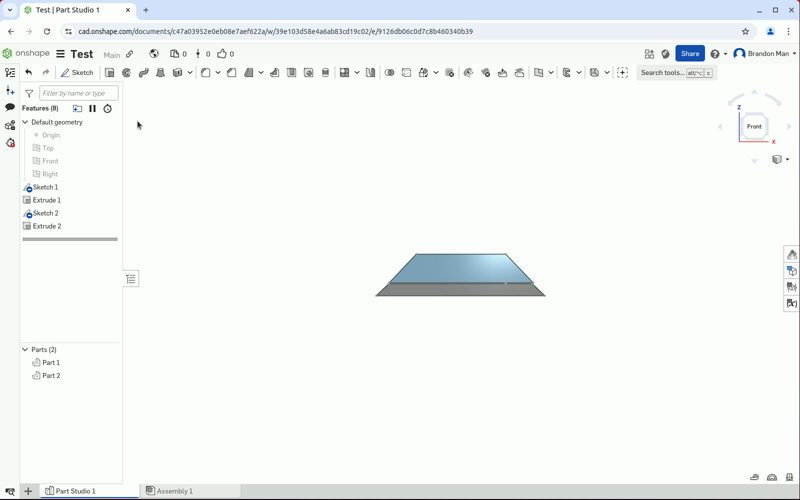
key(shift+h)
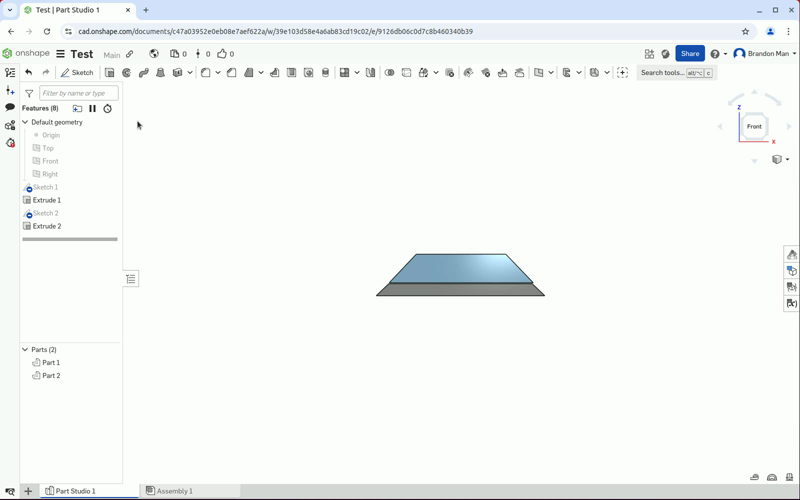
mouse_move(73, 189)
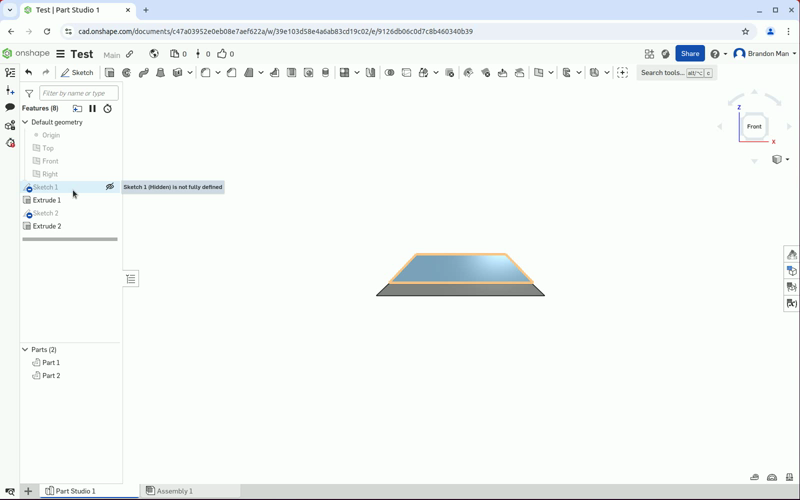
click(73, 189)
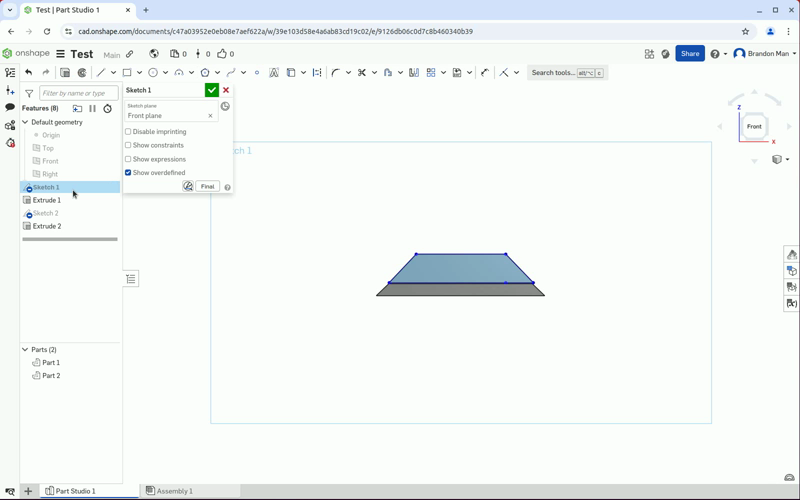
mouse_move(229, 92)
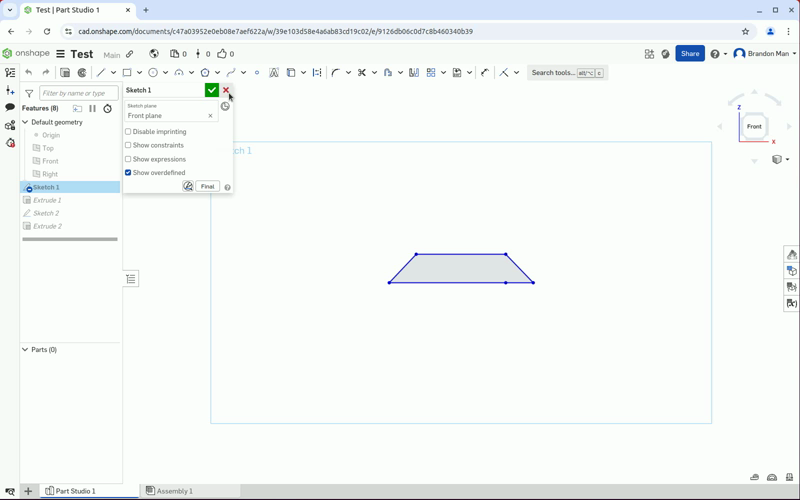
click(229, 92)
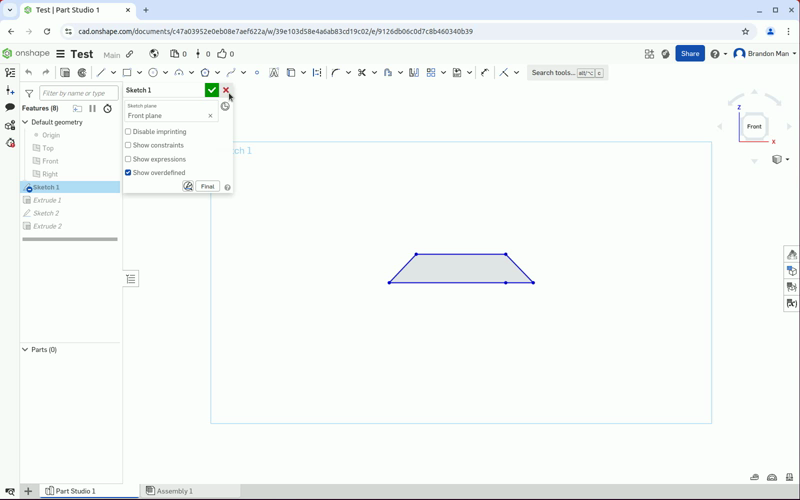
key(shift+s)
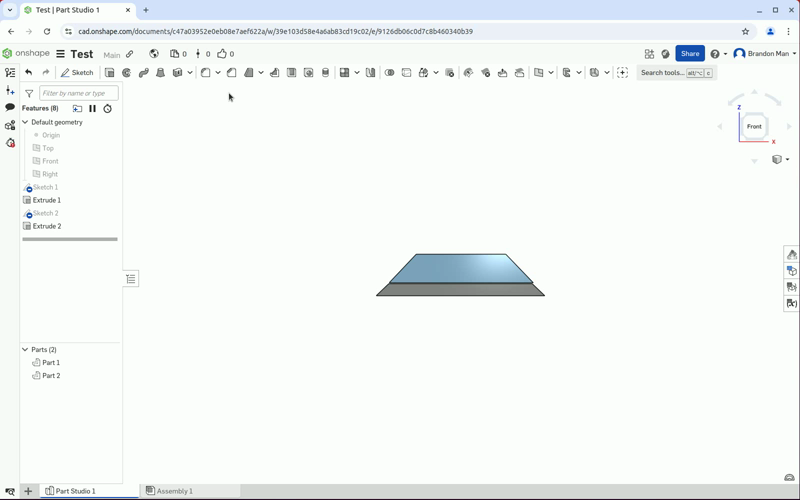
mouse_move(73, 163)
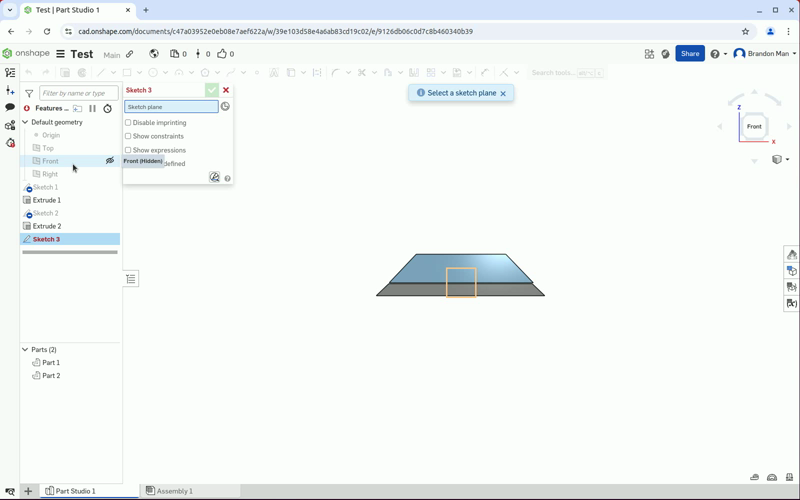
click(73, 163)
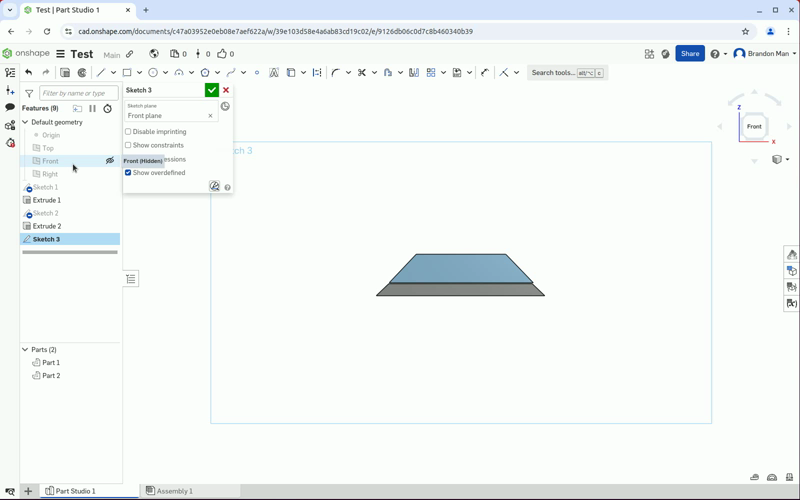
mouse_move(73, 352)
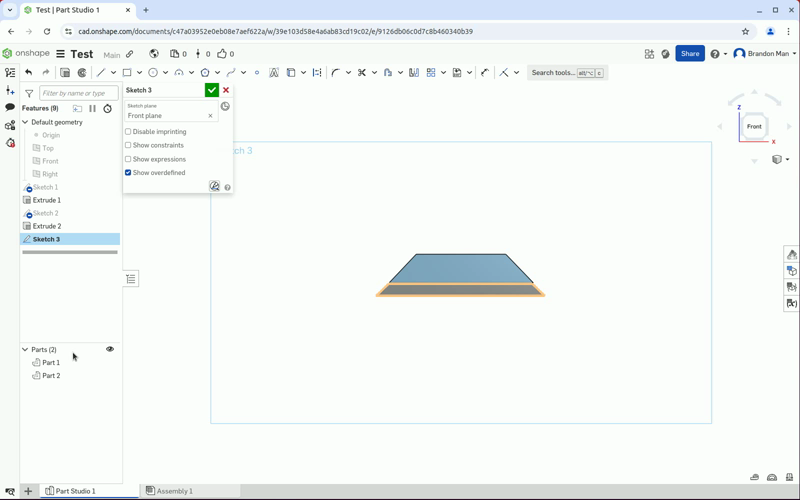
key(y)
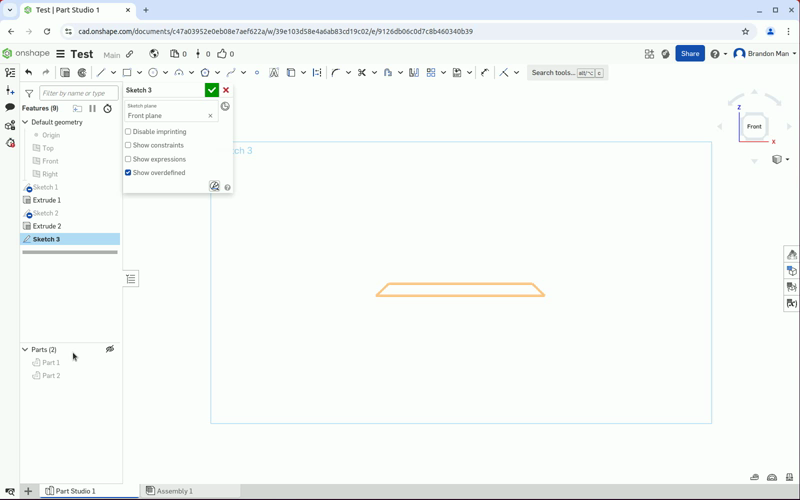
key(l)
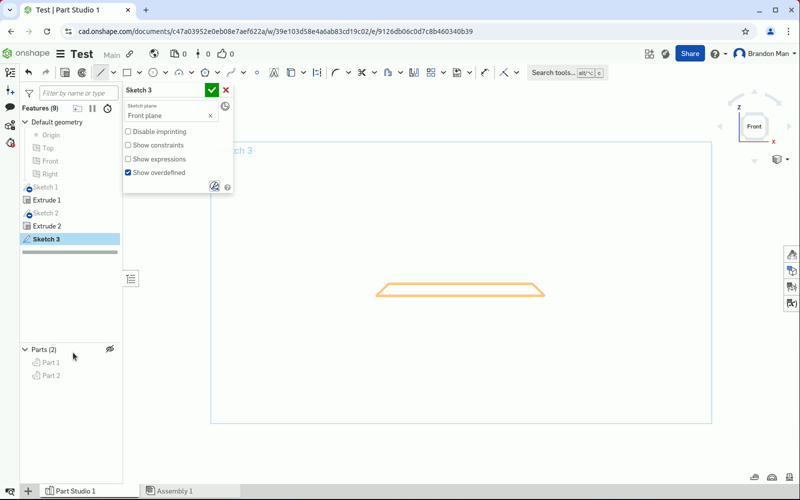
key_down(shift)
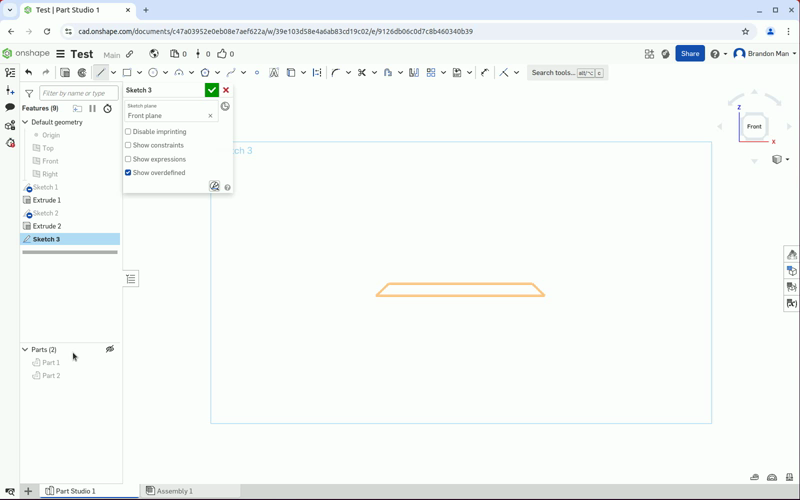
mouse_move(376, 311)
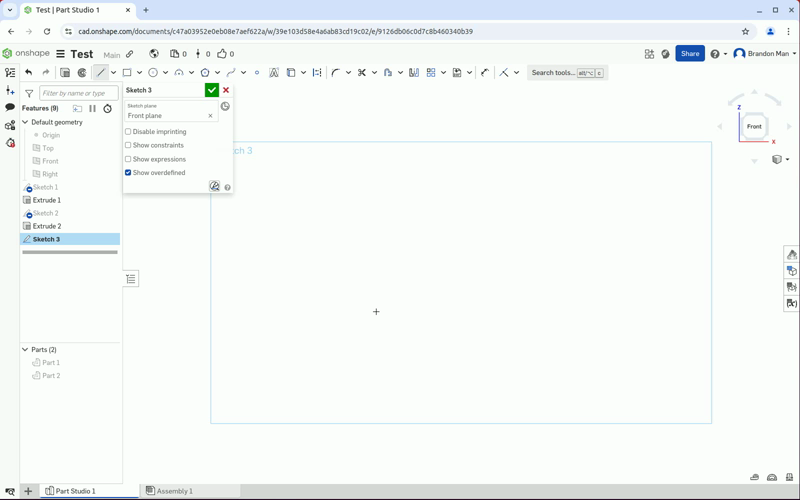
click(376, 311)
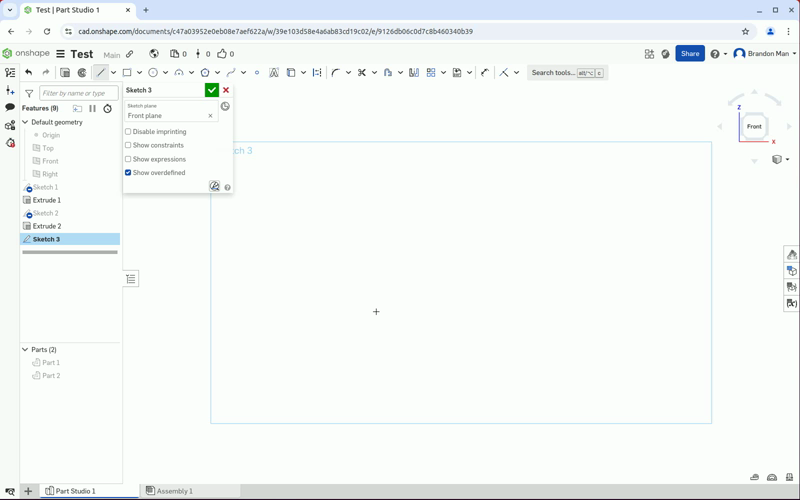
key_up(shift)
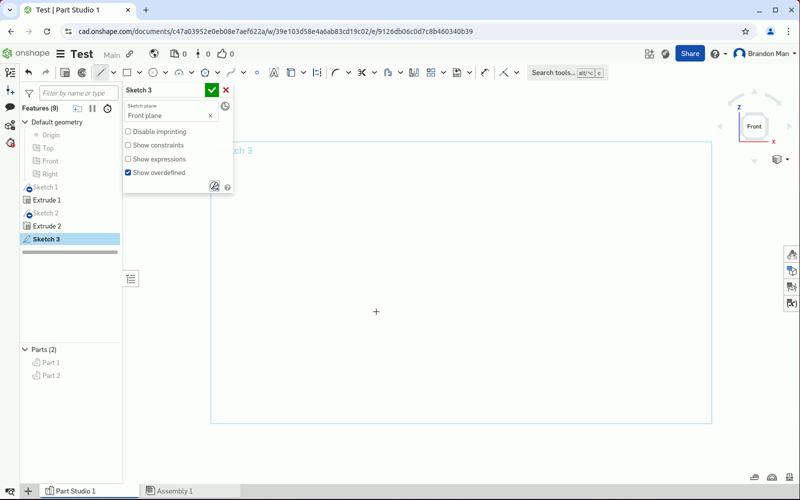
key_down(shift)
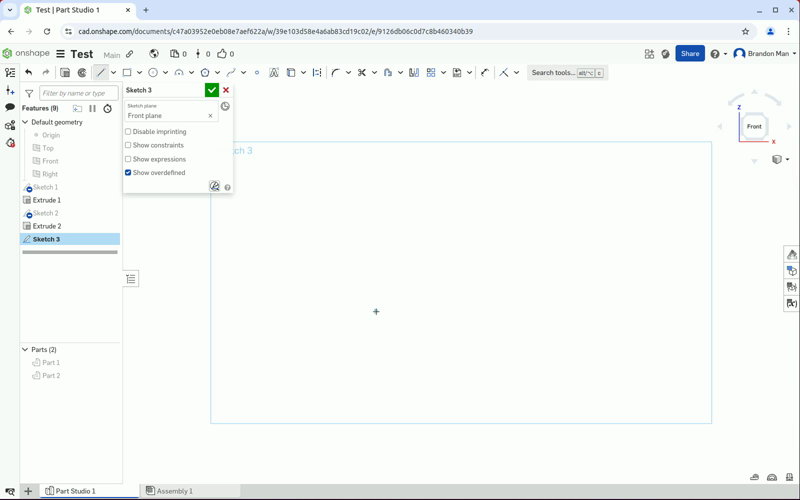
mouse_move(544, 311)
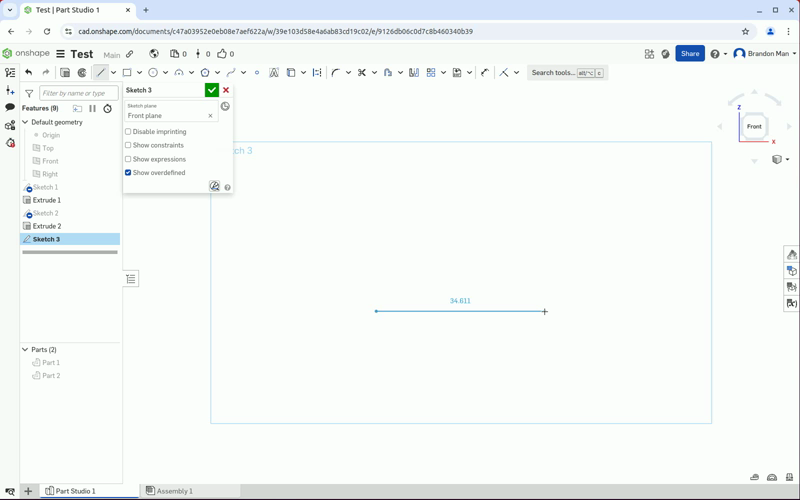
click(544, 311)
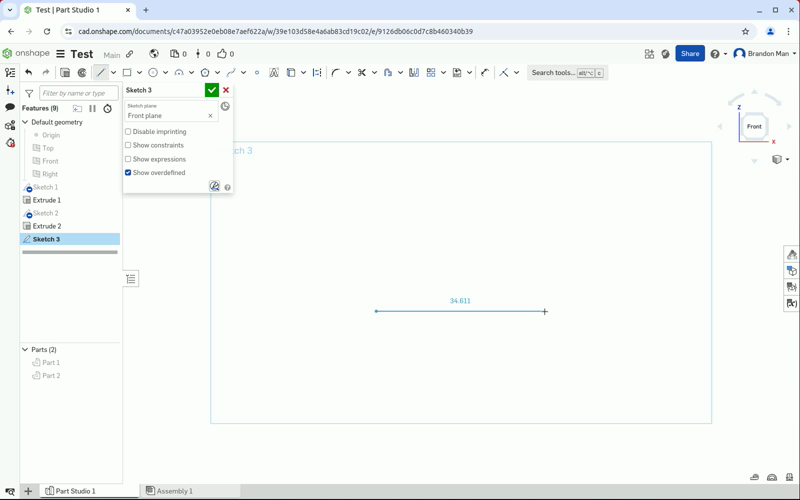
key_up(shift)
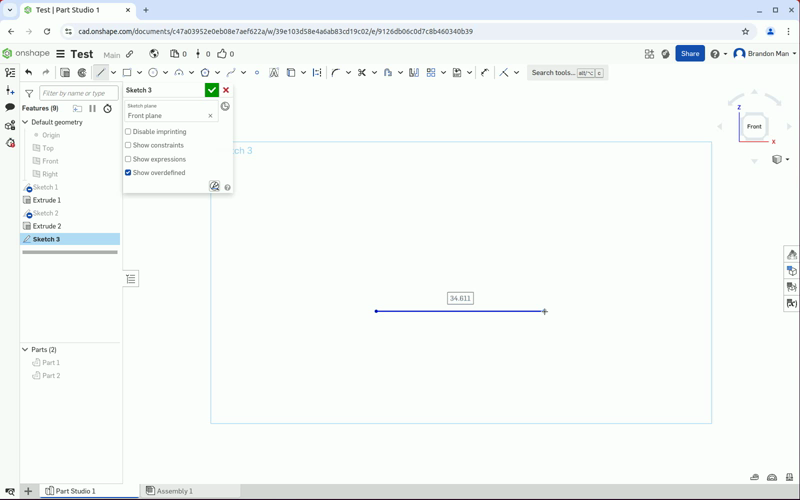
key_down(shift)
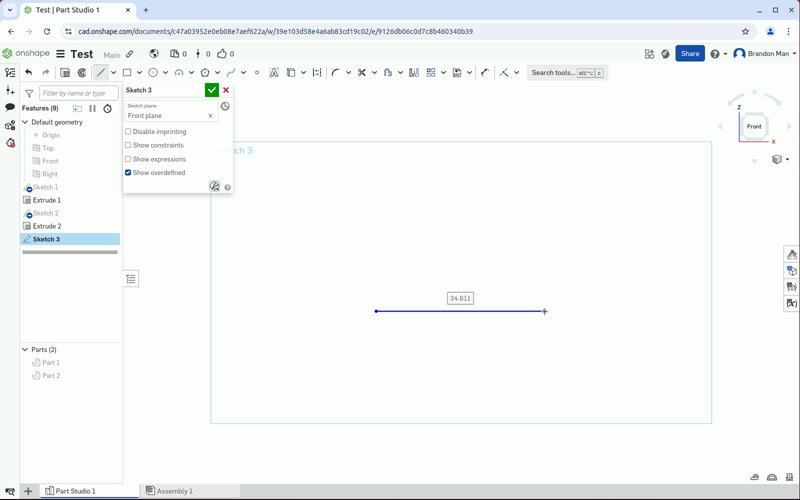
mouse_move(574, 311)
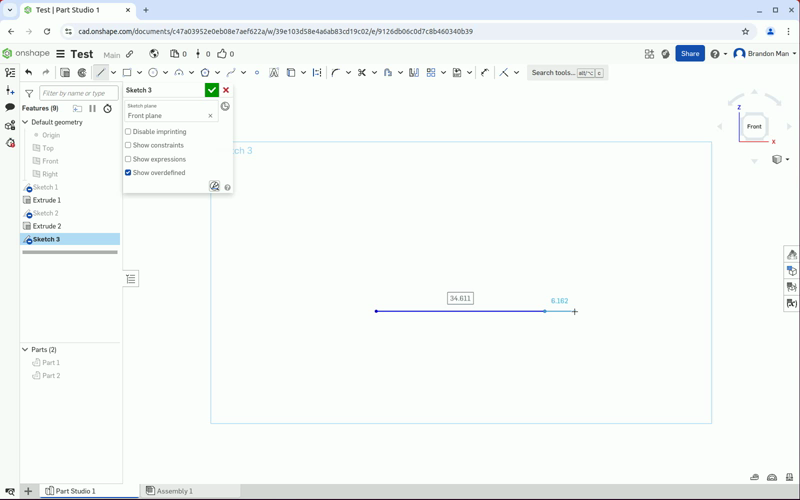
mouse_move(544, 297)
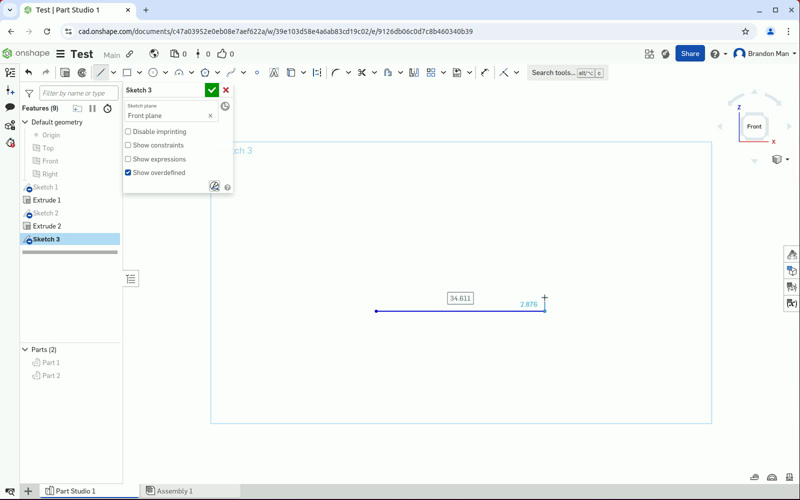
click(544, 297)
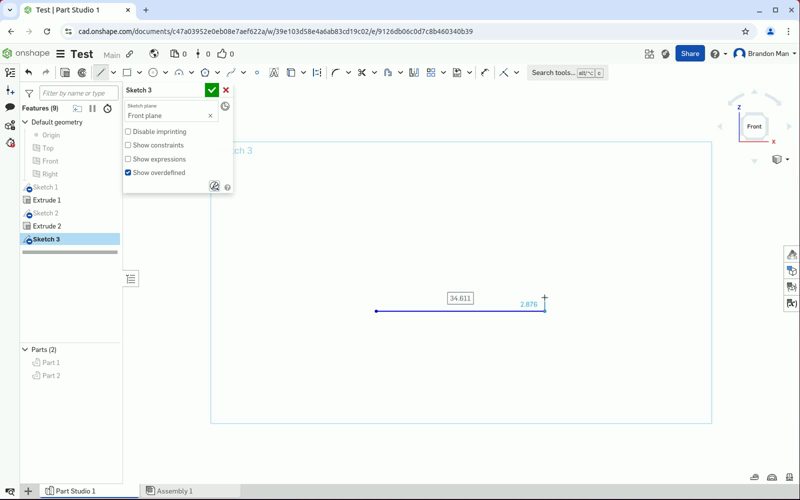
key_up(shift)
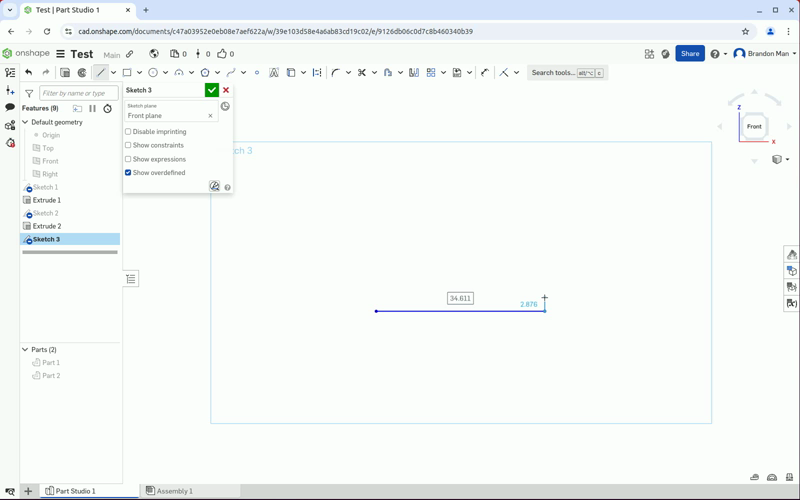
key_down(shift)
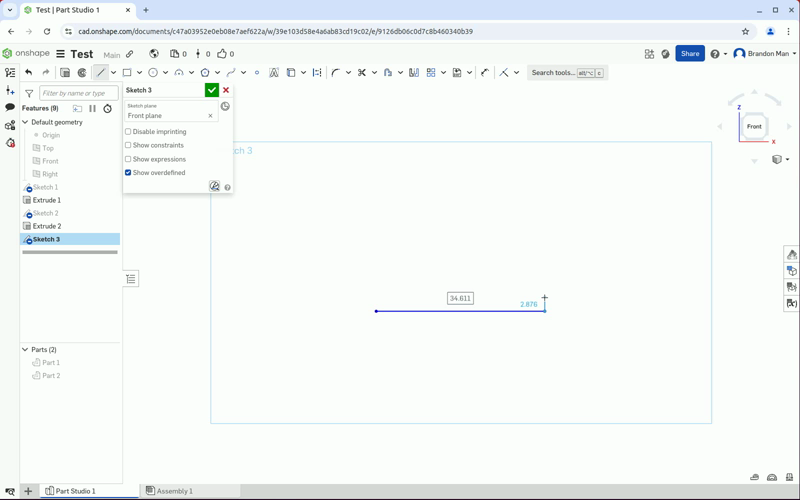
mouse_move(376, 297)
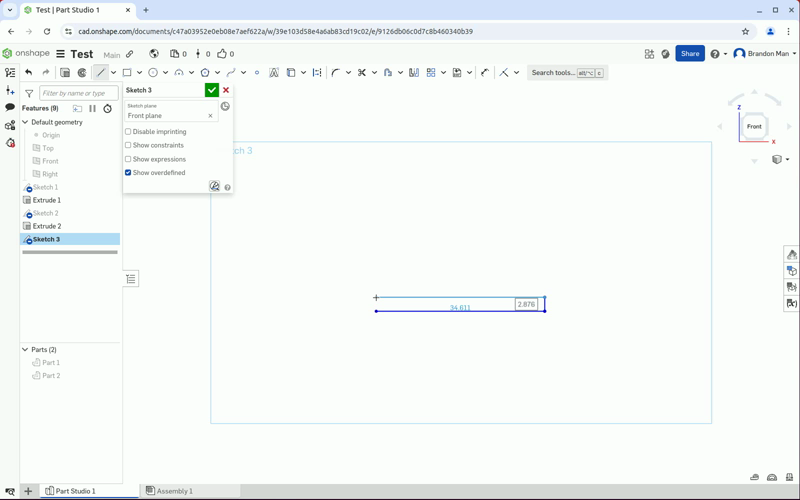
click(376, 297)
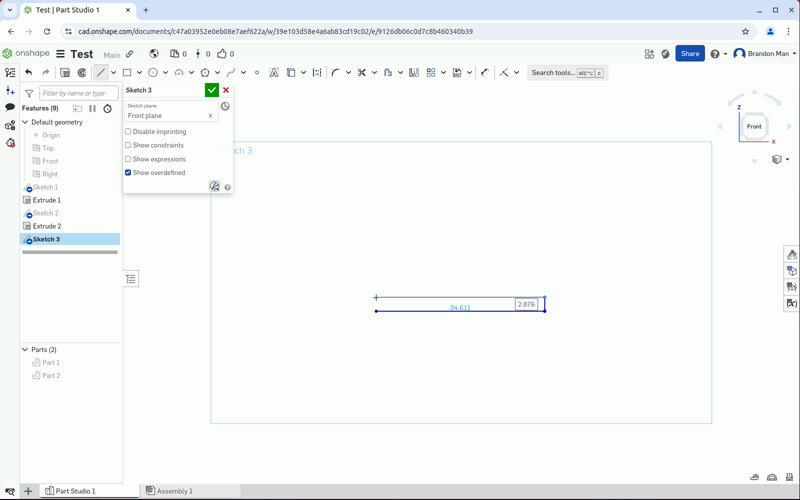
key_up(shift)
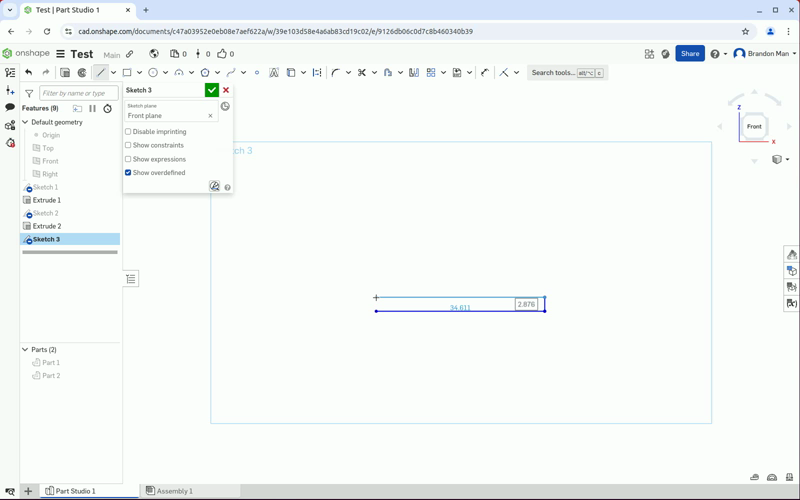
mouse_move(406, 297)
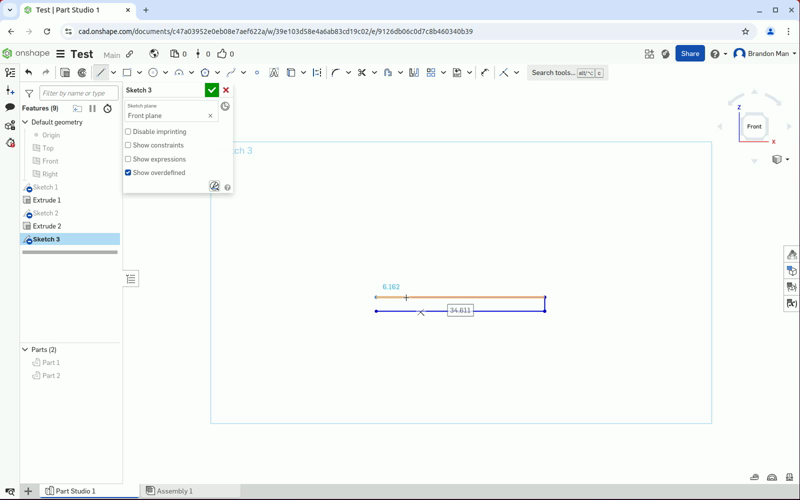
key_down(shift)
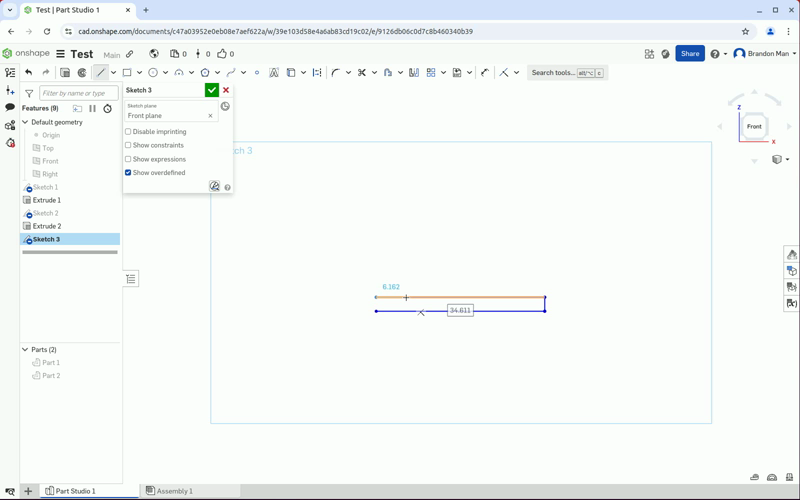
mouse_move(376, 311)
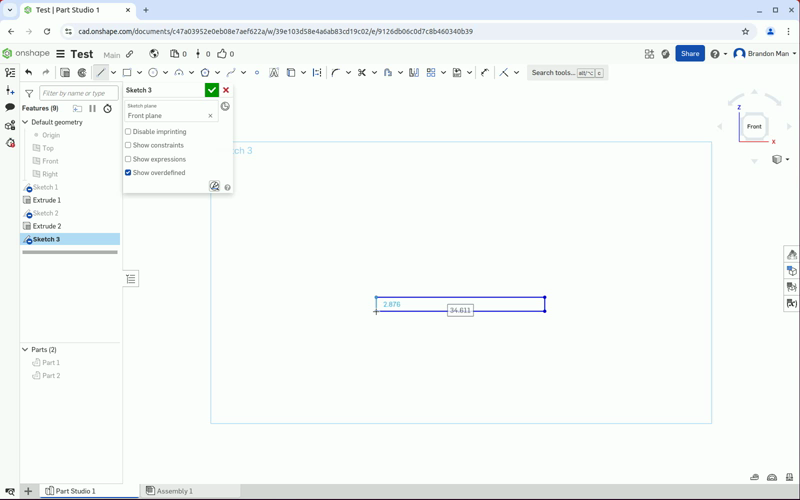
key_up(shift)
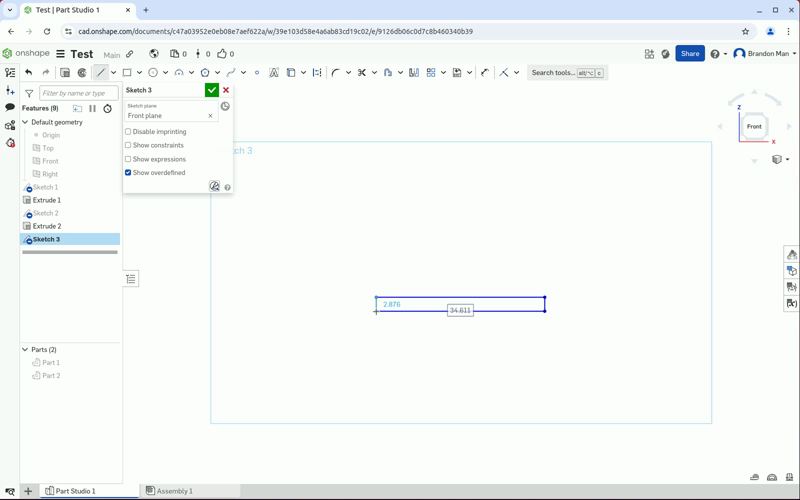
click(376, 311)
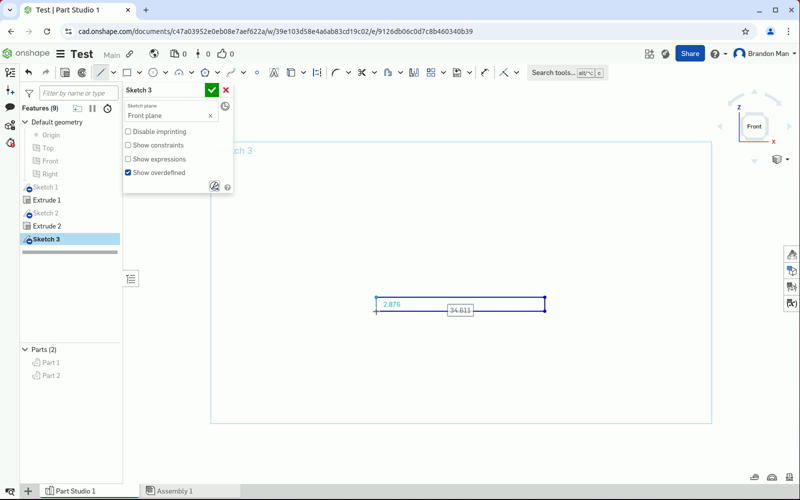
key(esc)
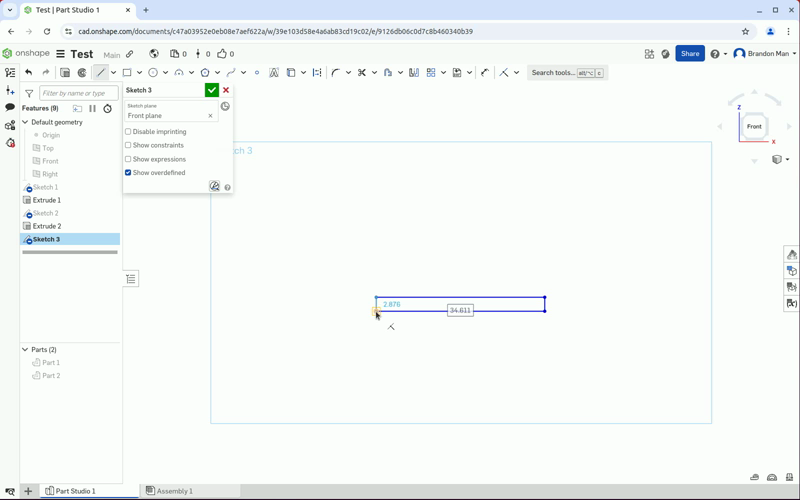
mouse_move(442, 303)
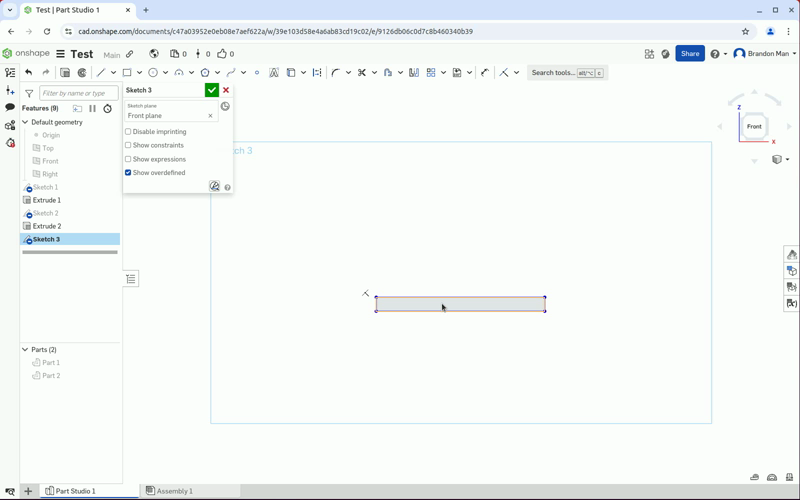
click(442, 303)
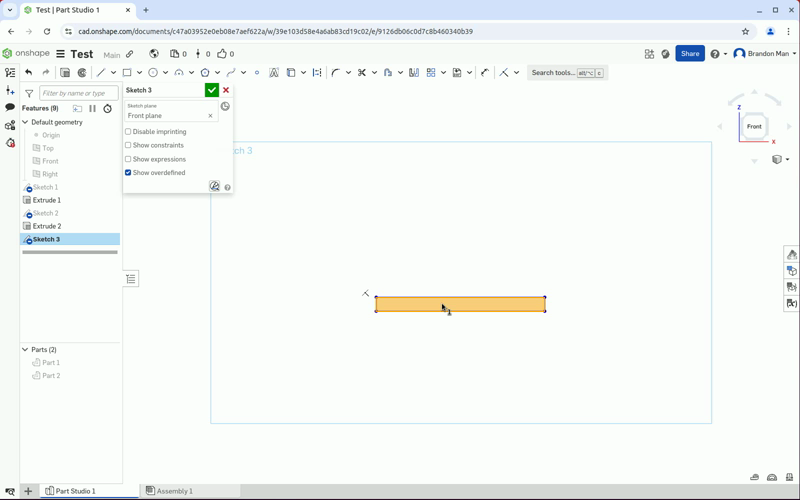
mouse_move(73, 352)
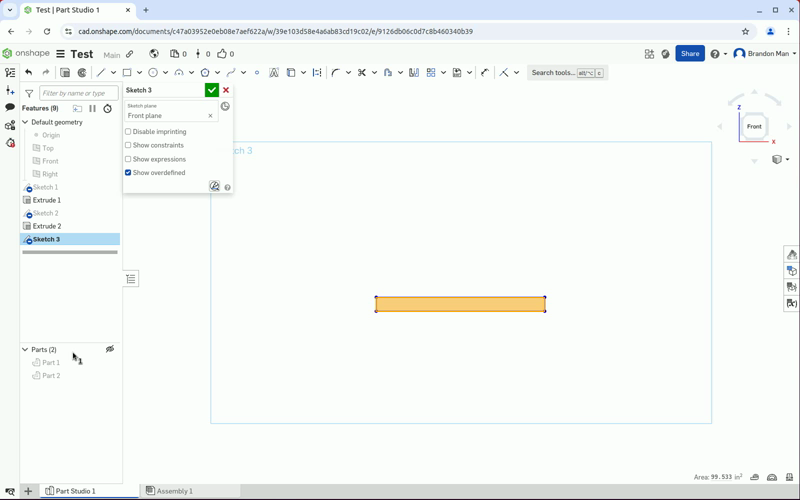
key(shift+y)
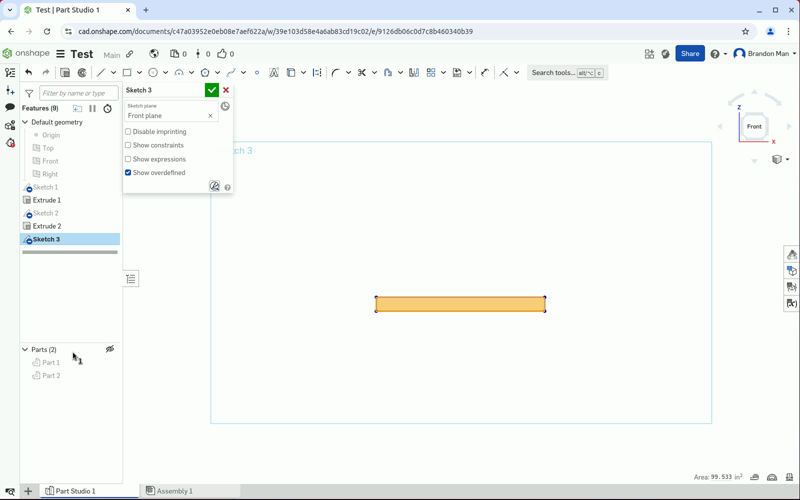
key(shift+e)
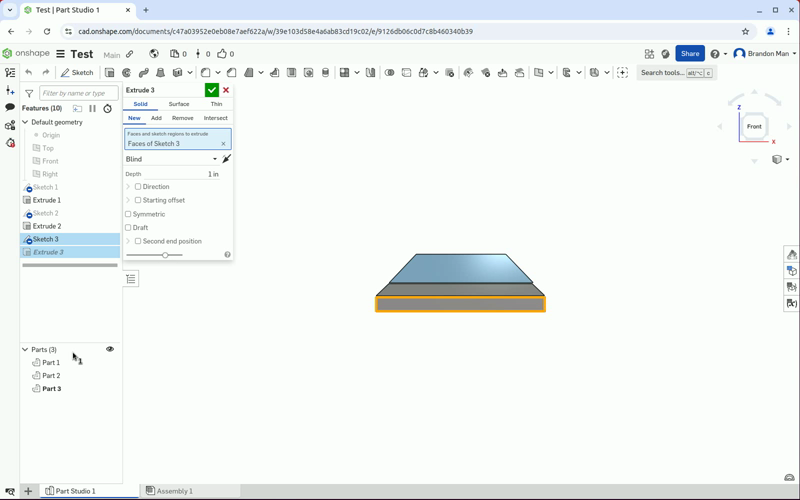
mouse_move(143, 106)
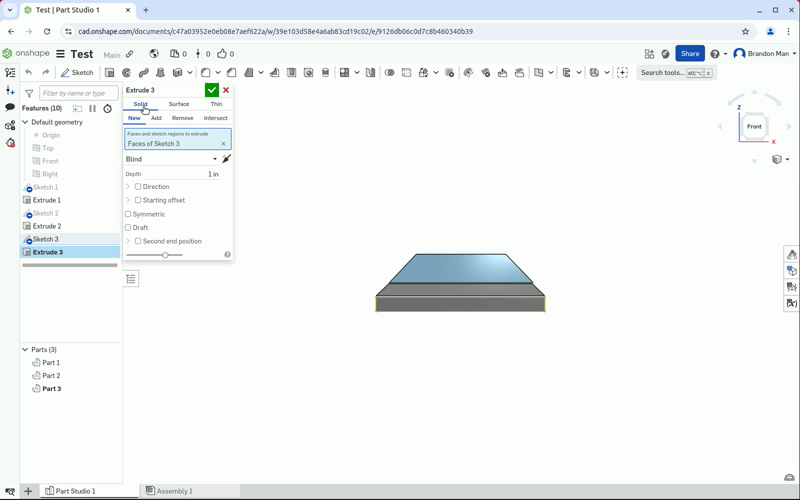
click(143, 106)
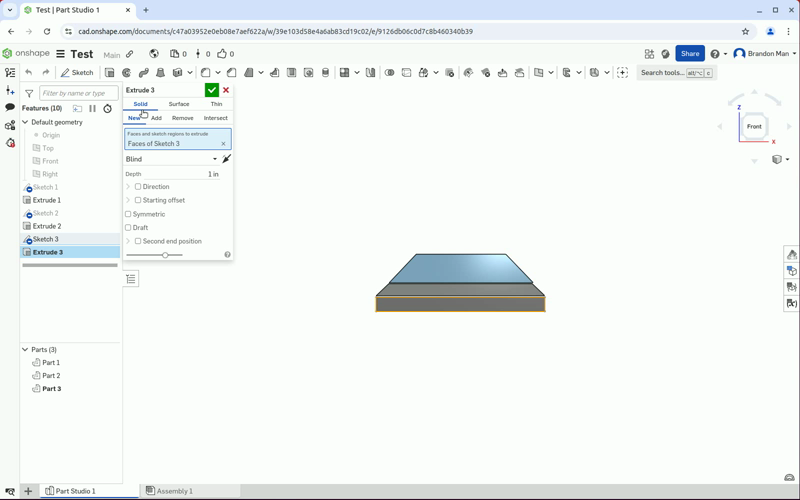
mouse_move(137, 120)
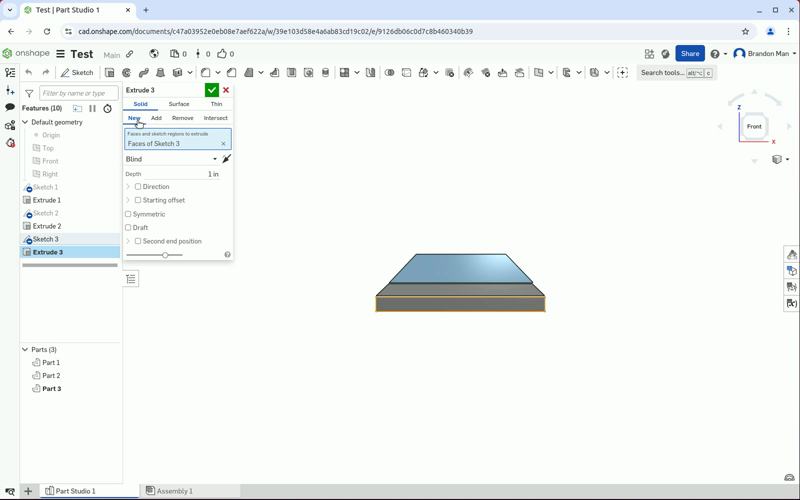
click(137, 120)
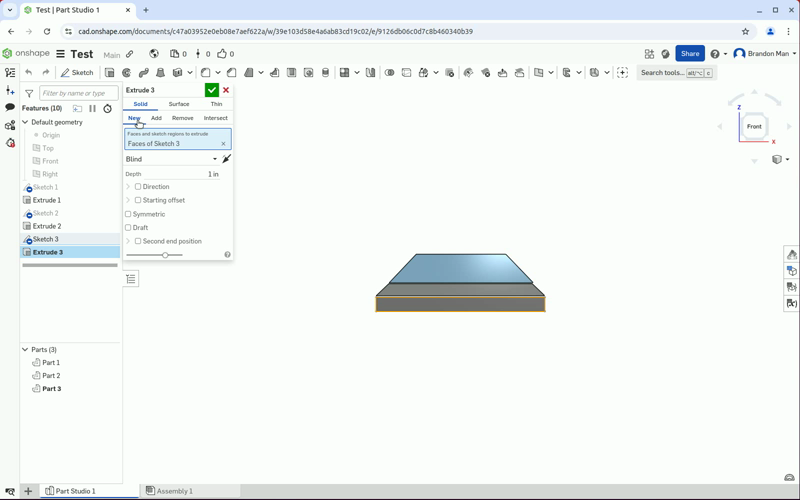
key(tab, 4)
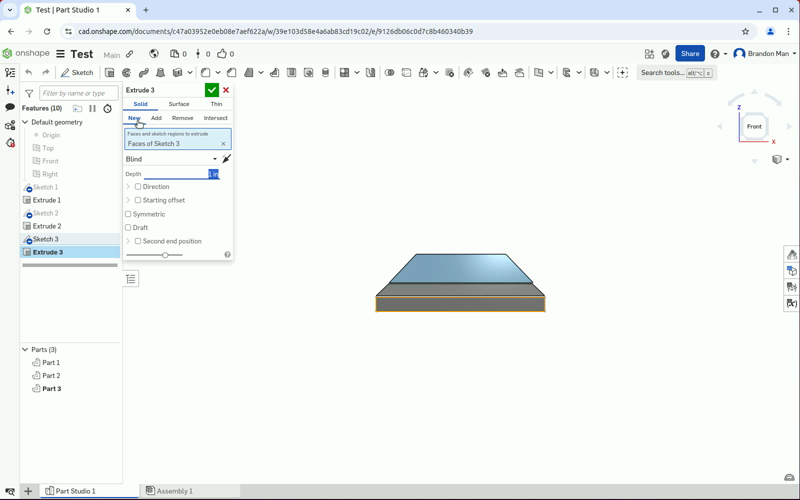
text(23.108)
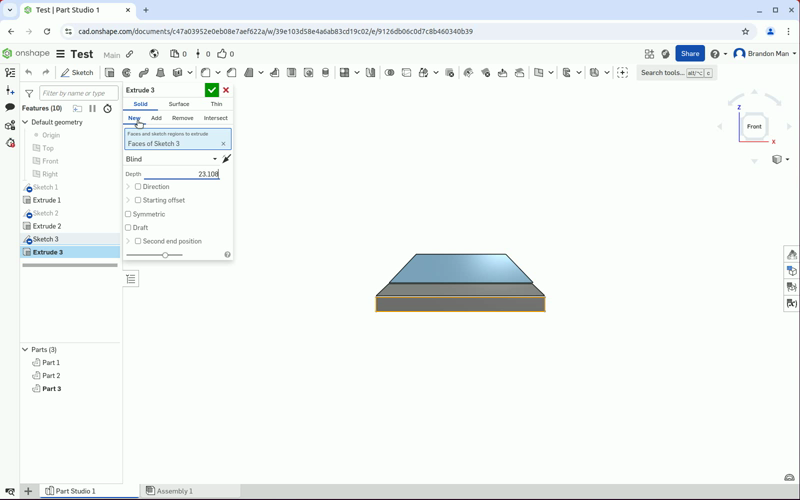
key(enter)
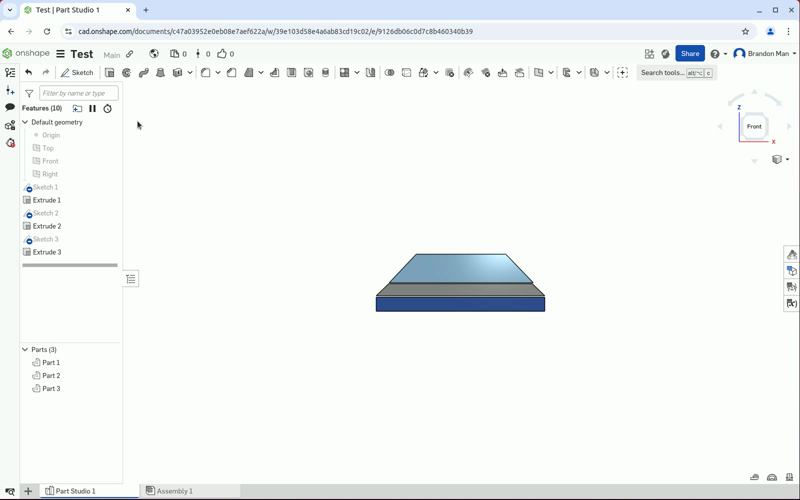
key(shift+h)
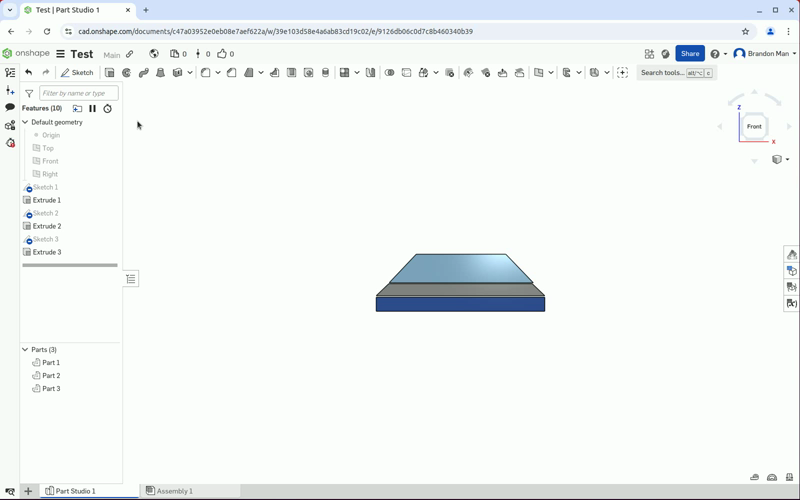
key(shift+h)
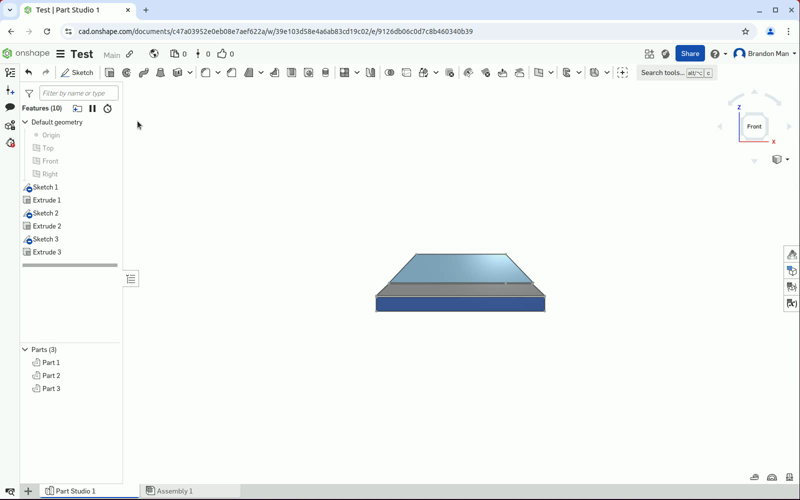
key(shift+7)
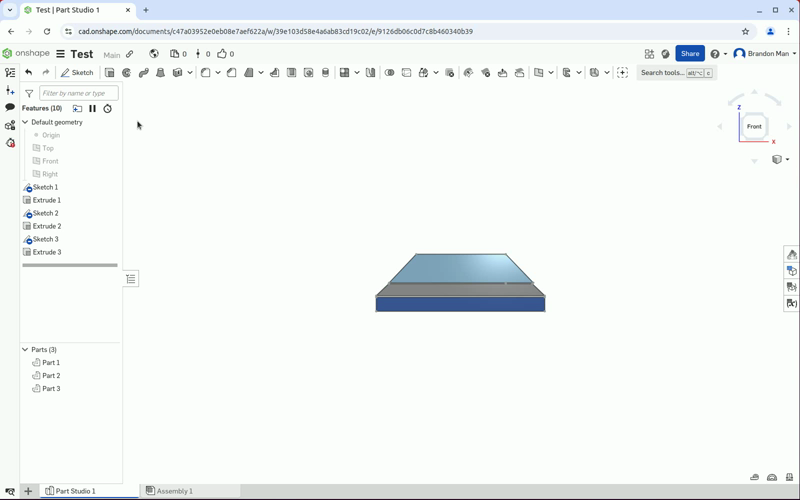
key(left, 2)
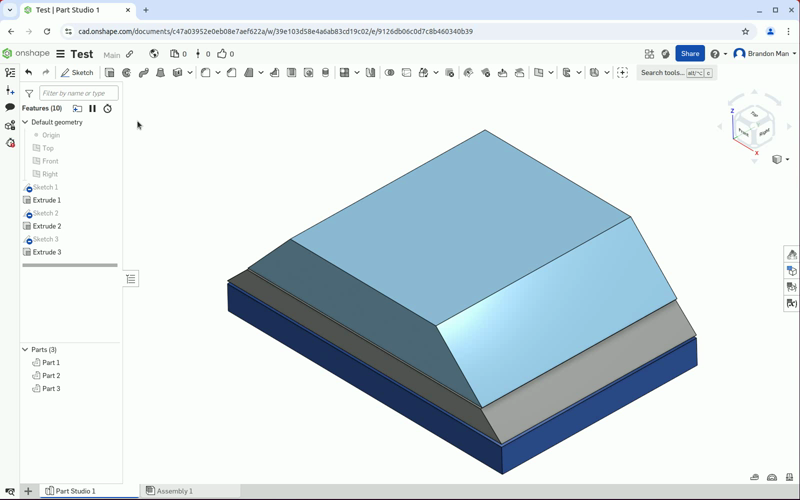
key(down, 2)
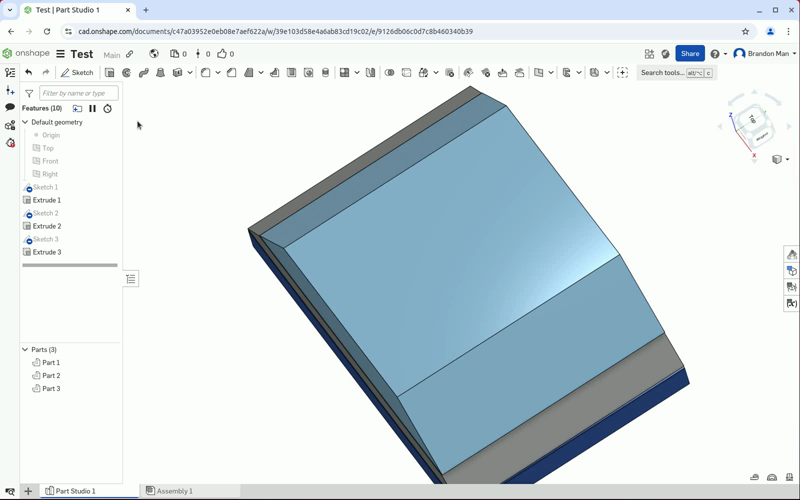
key(up, 2)
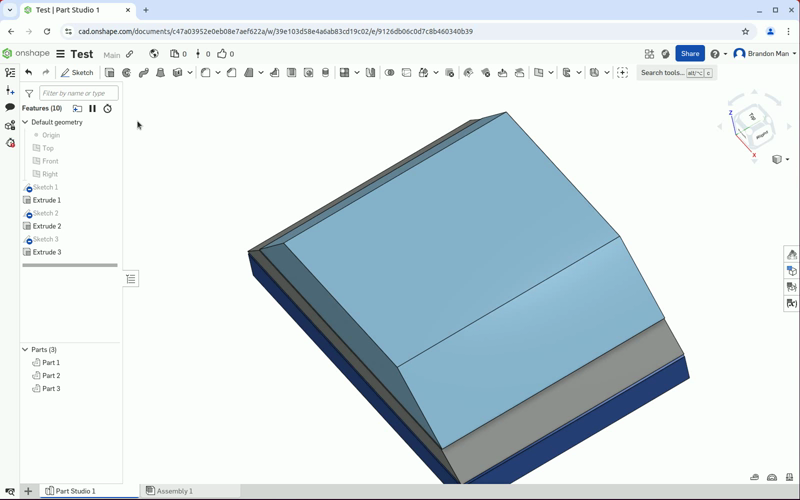
key(right, 2)
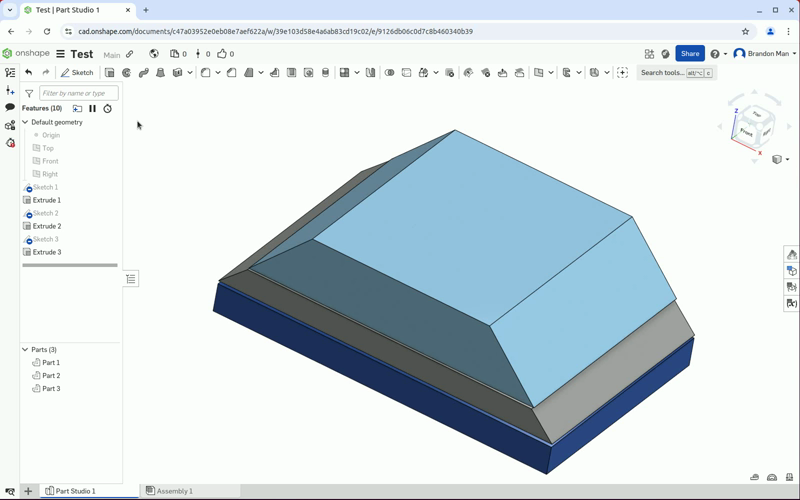
mouse_move(73, 189)
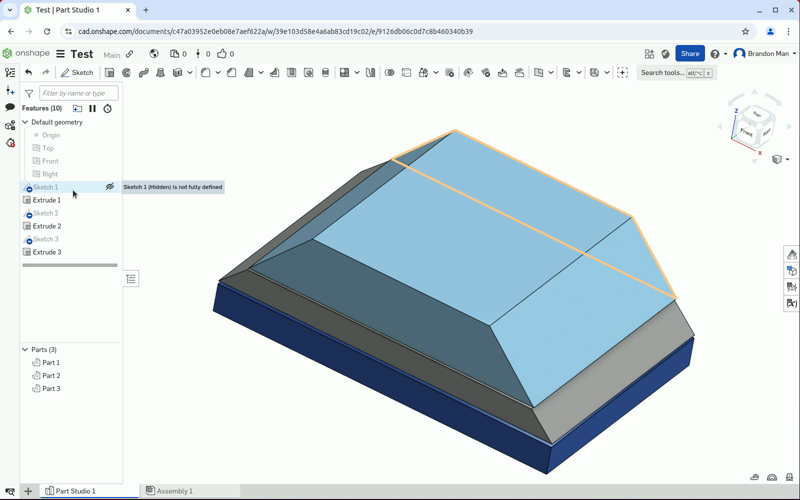
click(73, 189)